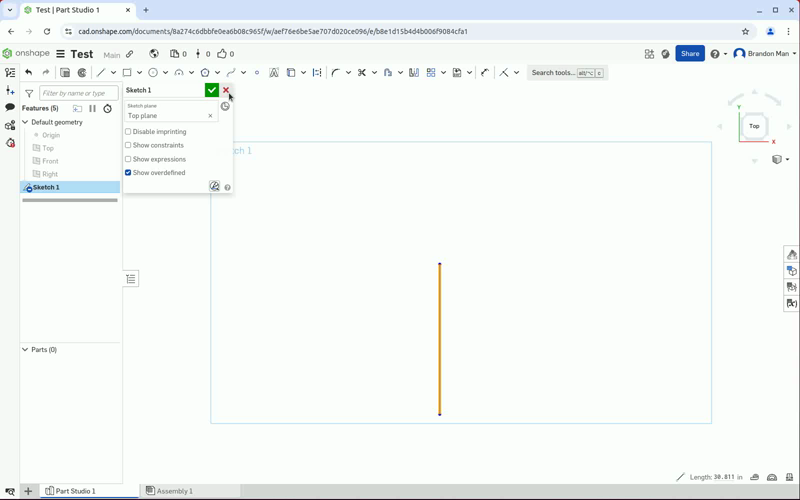
key(shift+h)
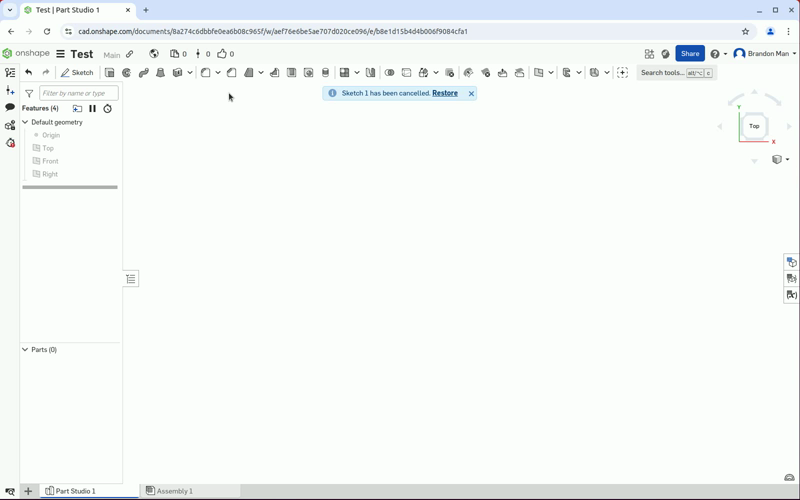
mouse_move(73, 352)
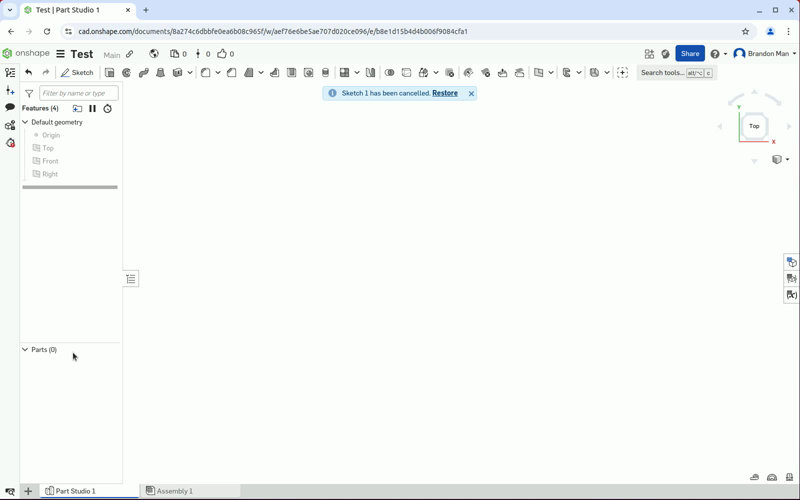
key(y)
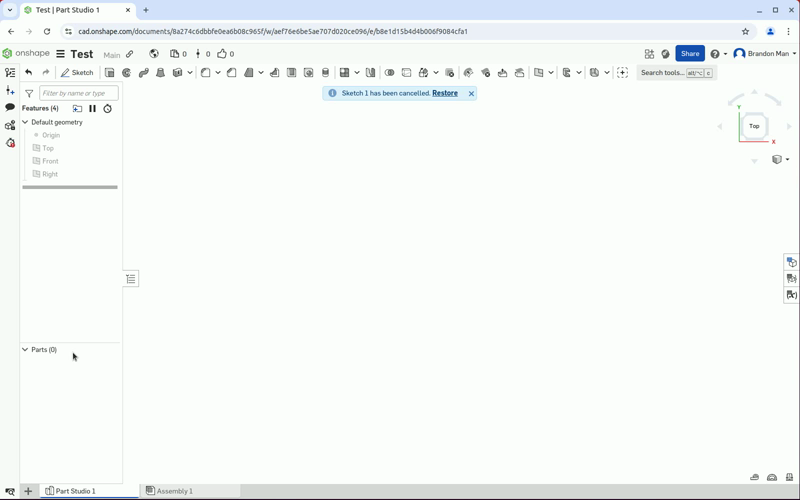
key(shift+p)
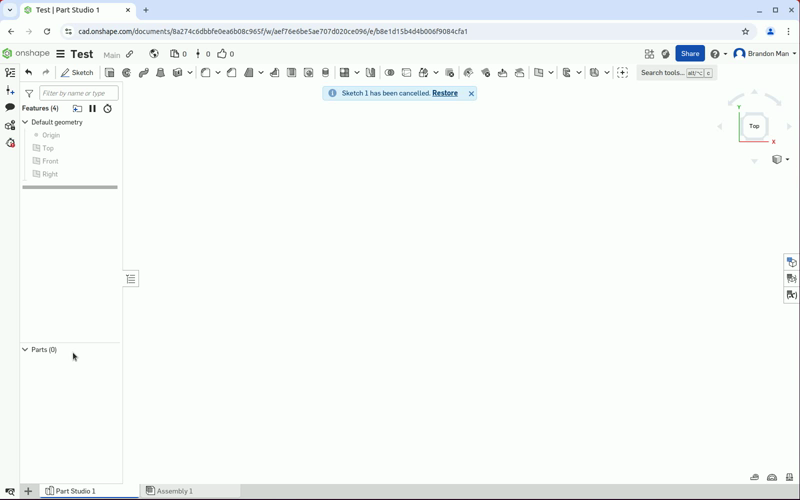
key(space)
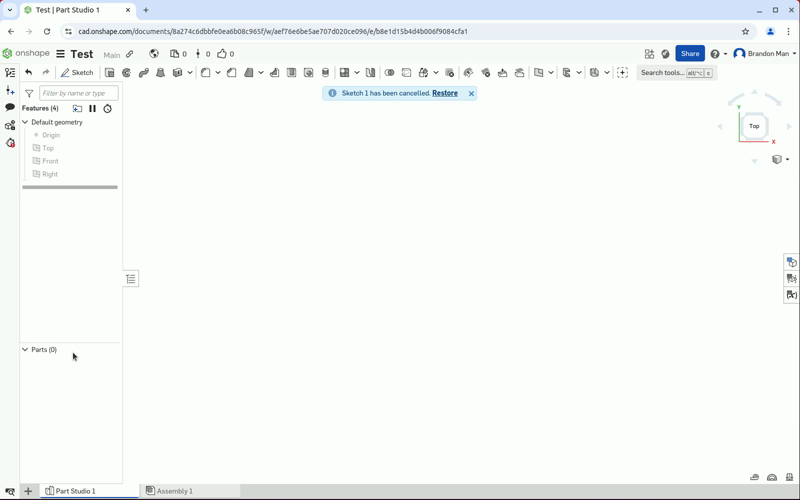
key_down(shift)
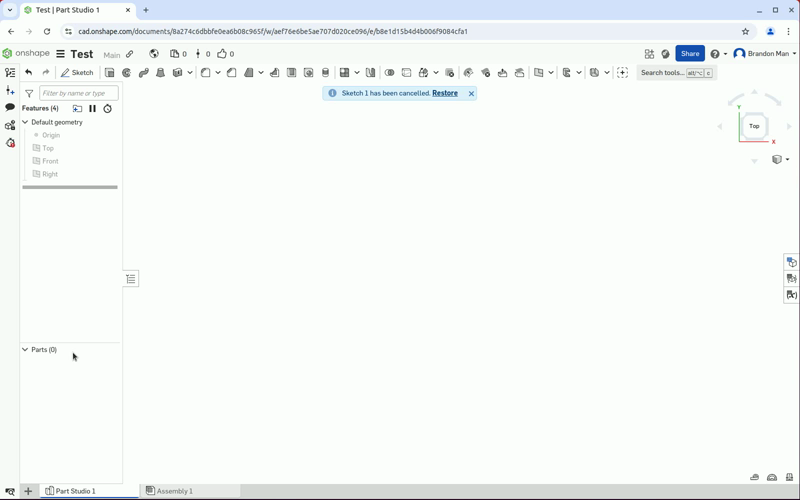
key(up)
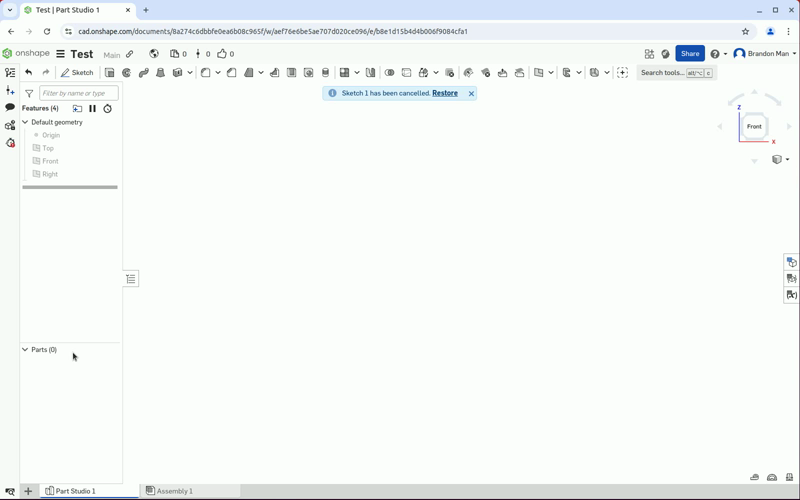
key_up(shift)
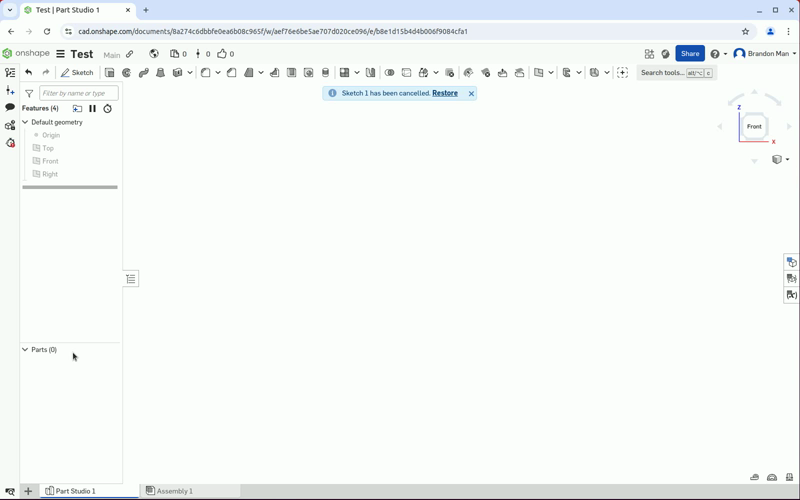
mouse_move(73, 352)
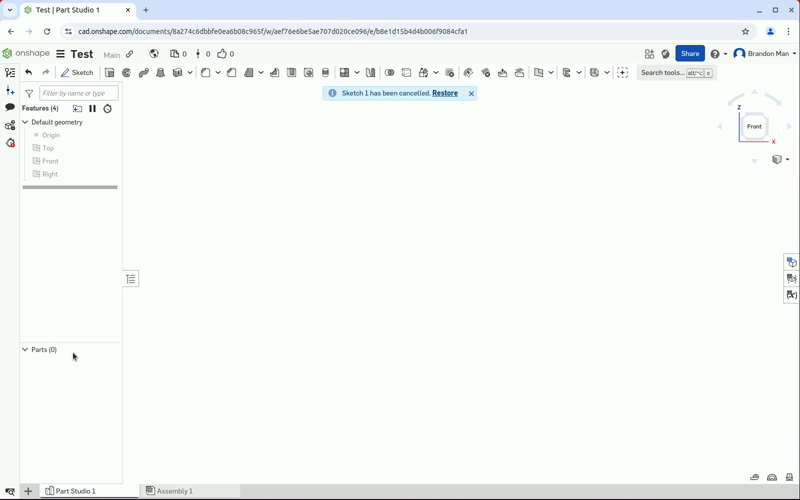
key(shift+y)
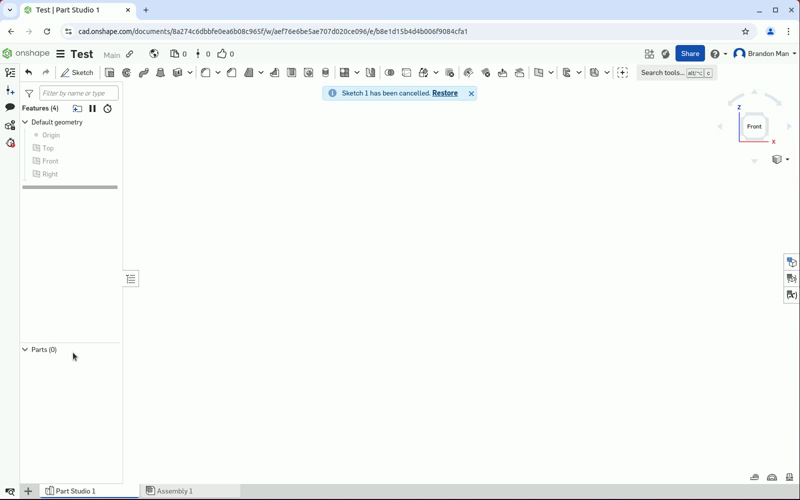
key(shift+s)
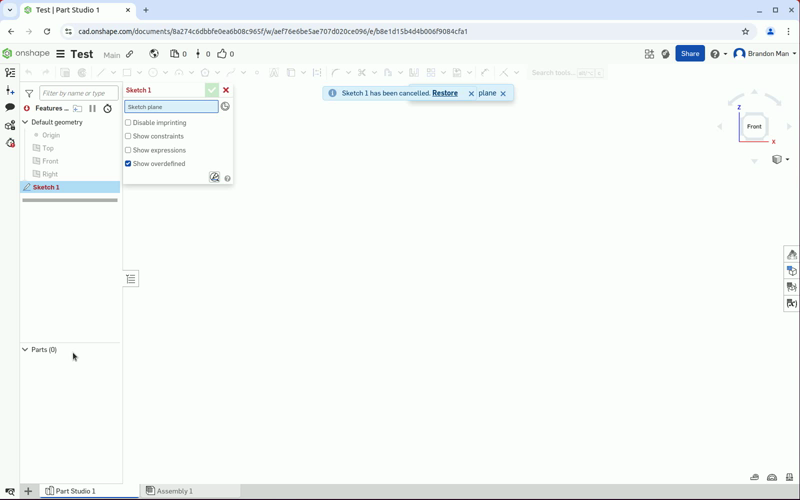
mouse_move(73, 163)
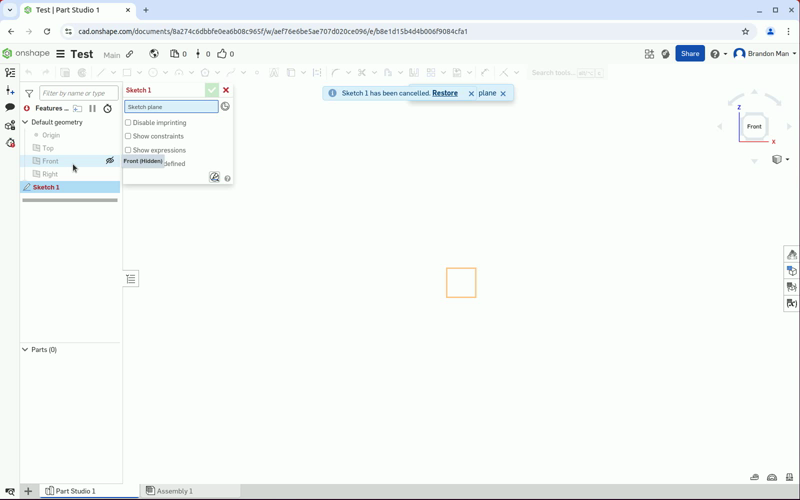
click(73, 163)
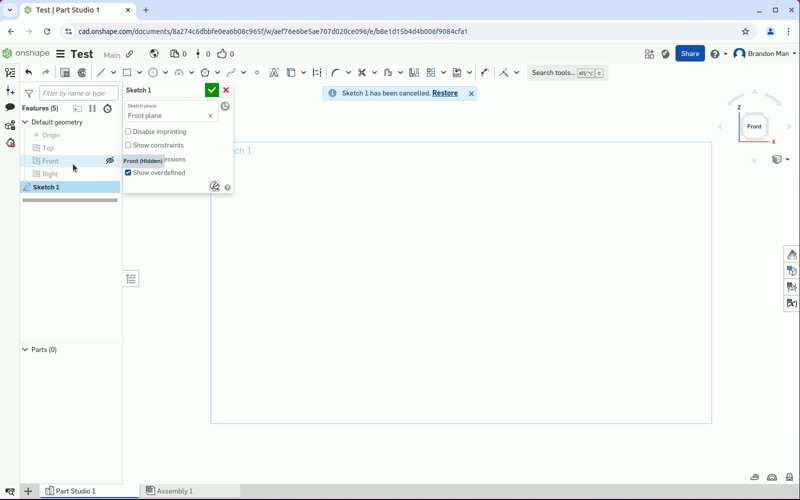
mouse_move(73, 352)
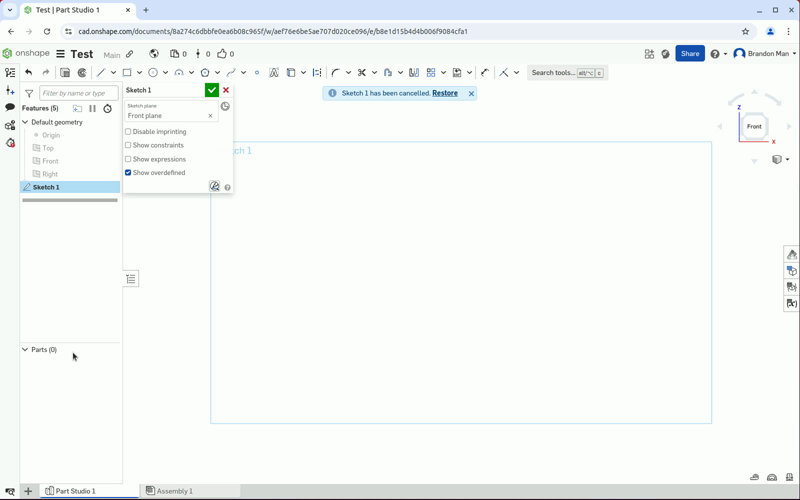
key(y)
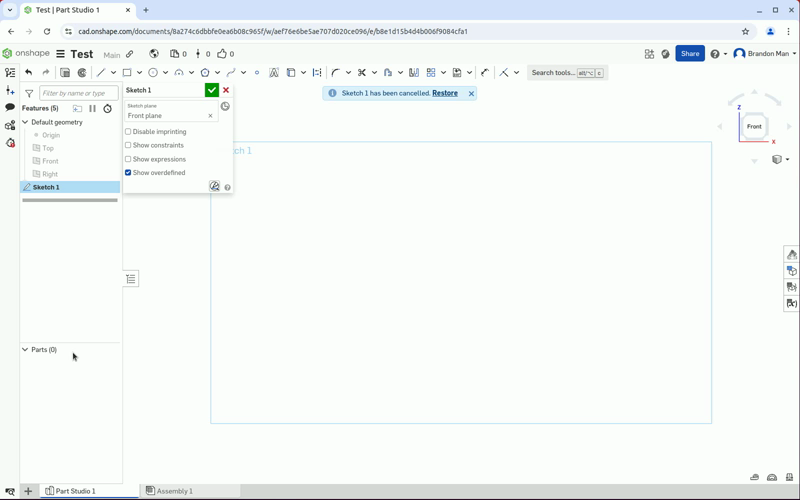
key(l)
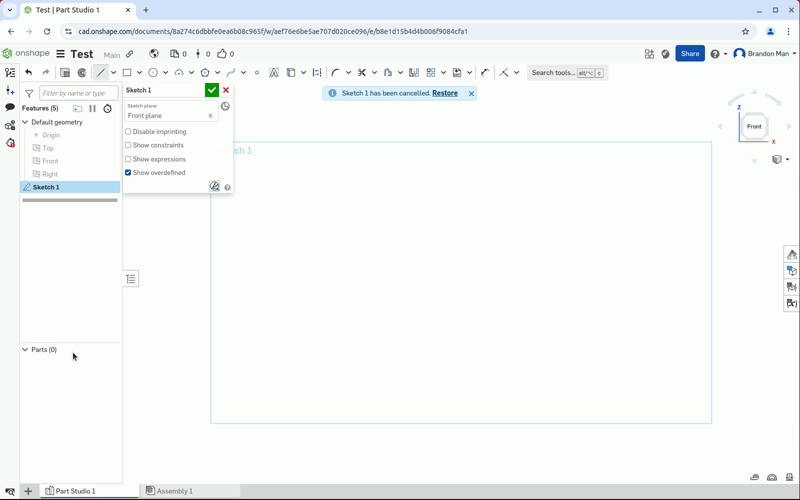
key_down(shift)
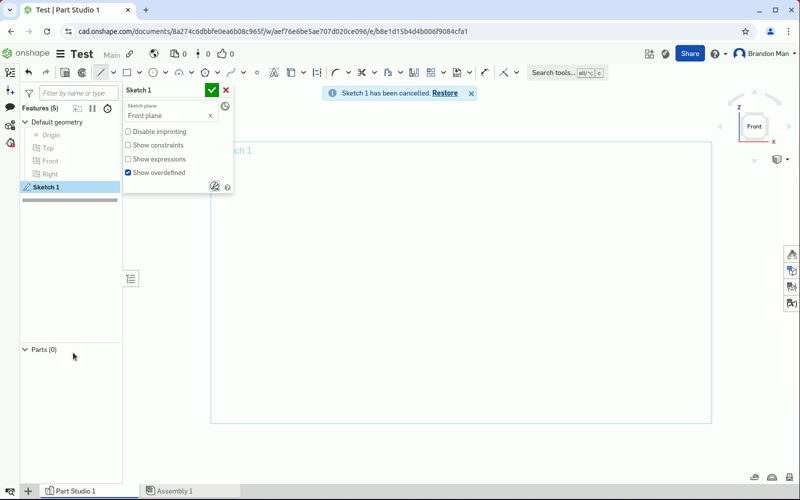
mouse_move(460, 282)
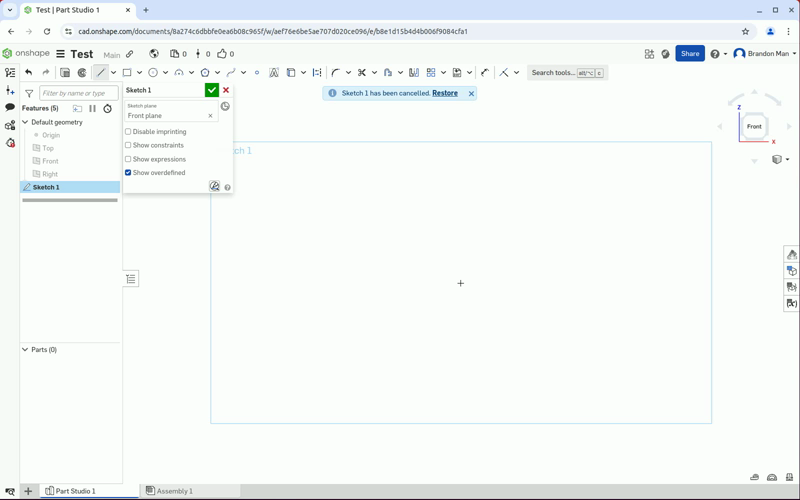
click(460, 282)
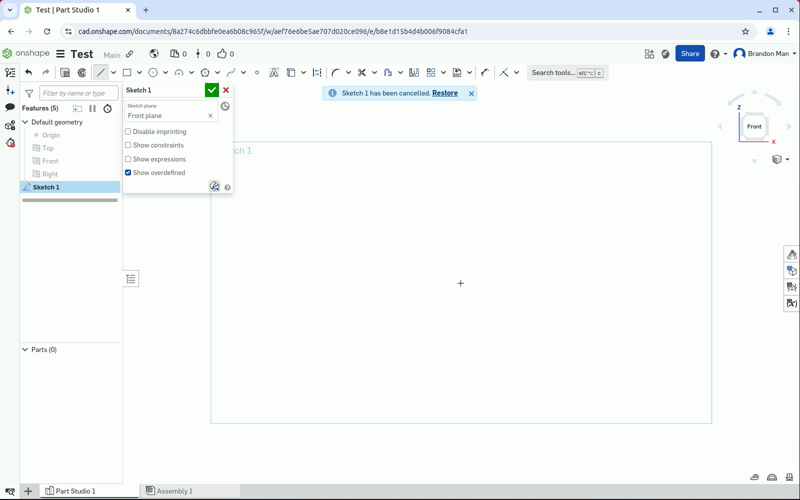
key_up(shift)
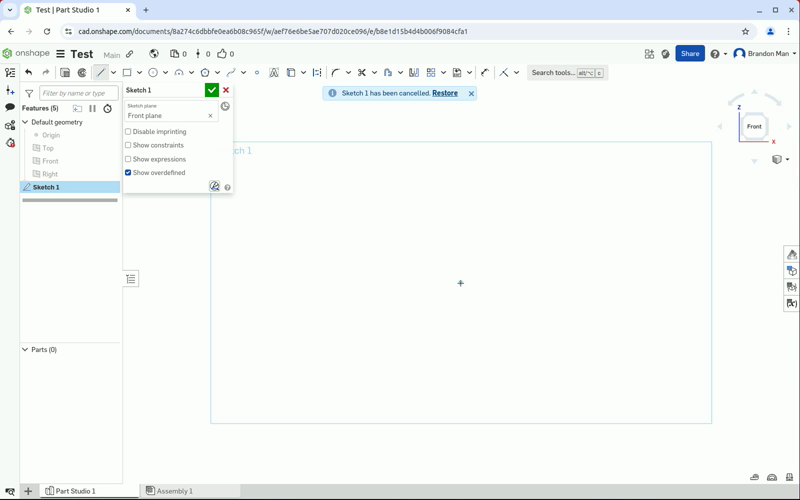
key_down(shift)
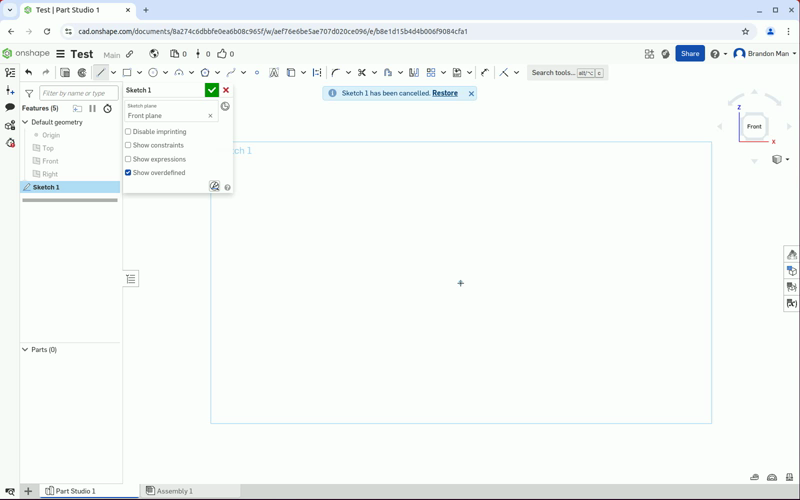
mouse_move(573, 282)
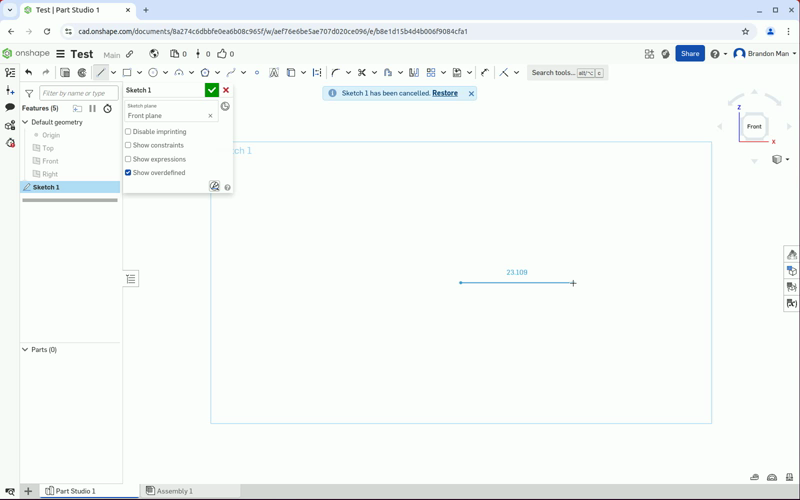
click(573, 282)
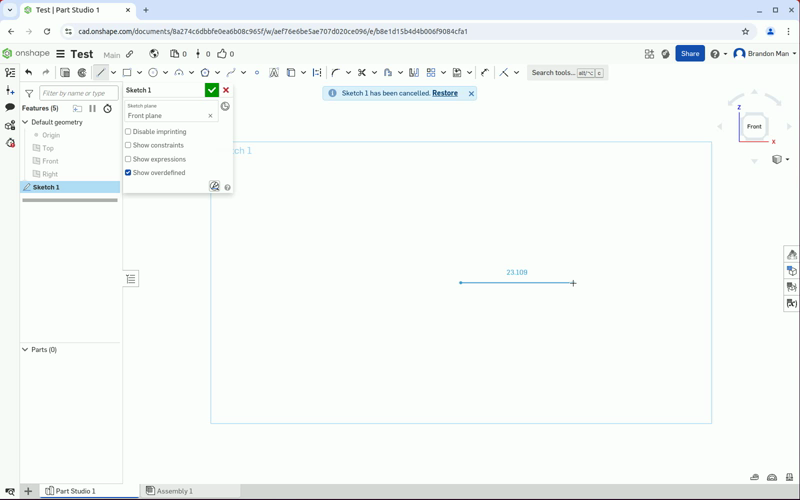
key_up(shift)
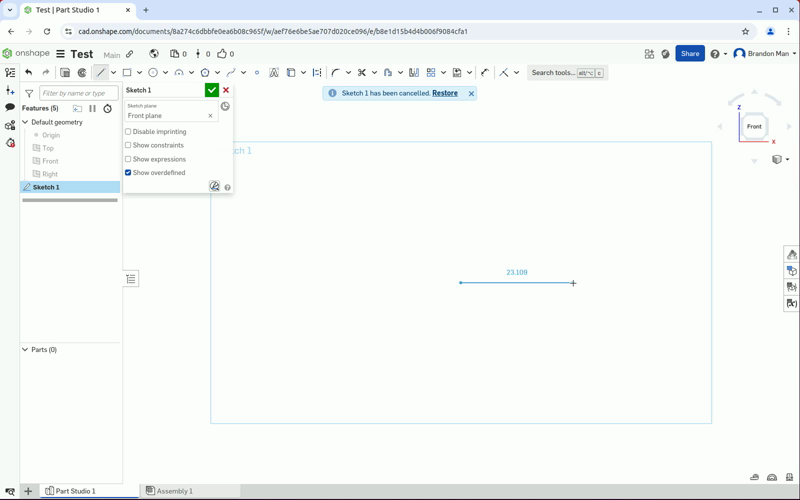
key_down(shift)
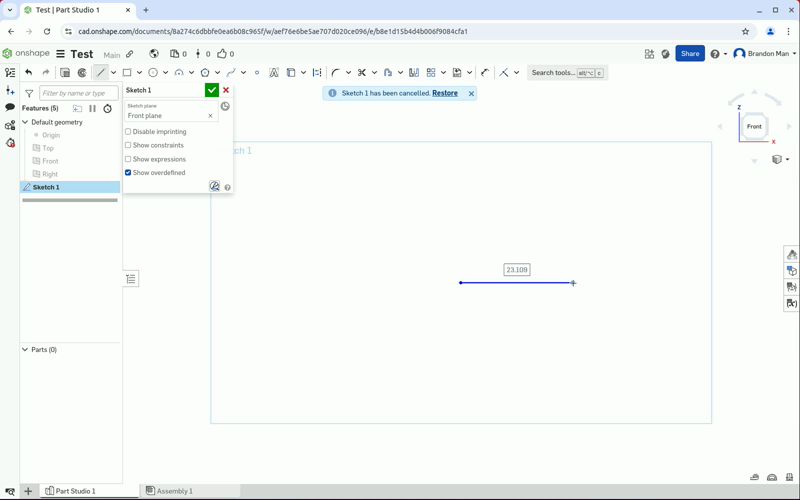
mouse_move(589, 282)
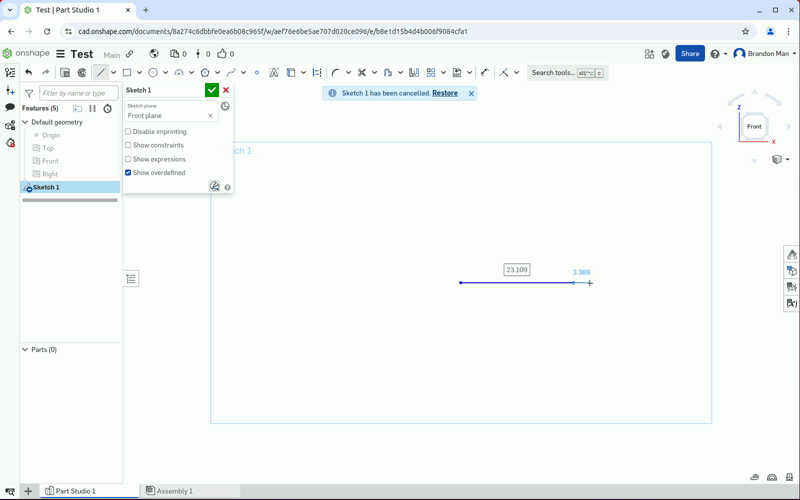
mouse_move(573, 226)
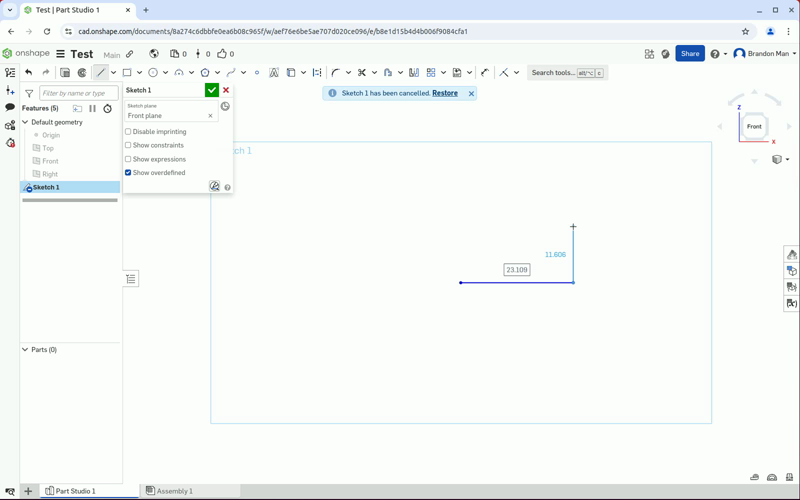
click(573, 226)
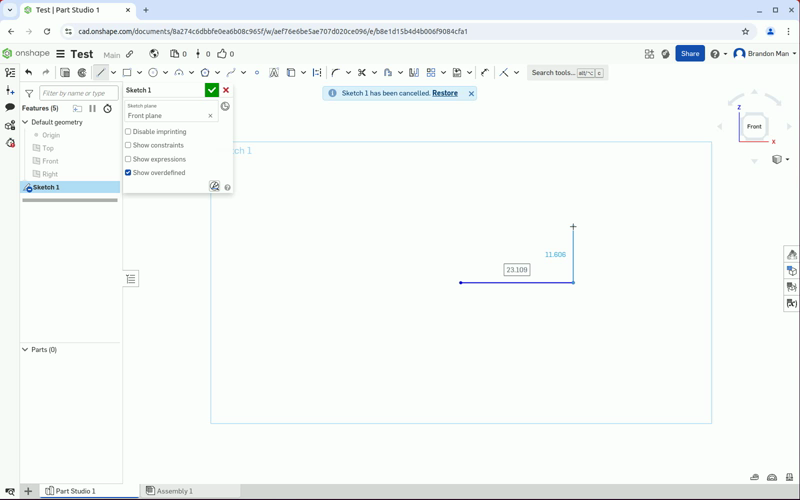
key_up(shift)
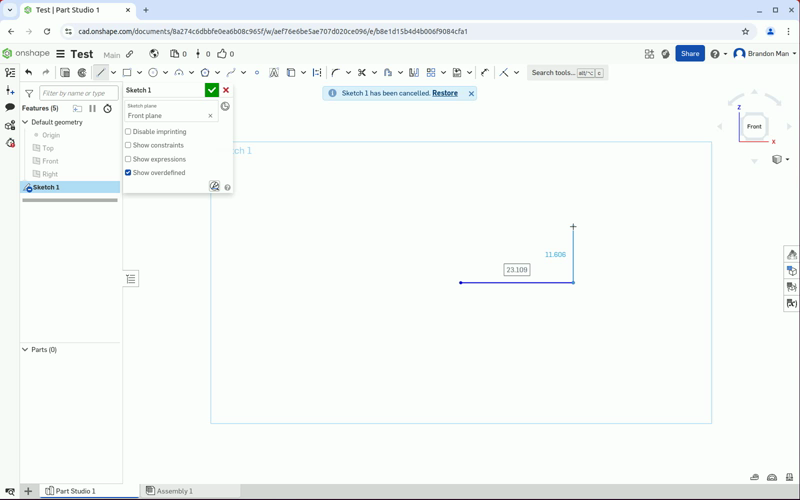
key_down(shift)
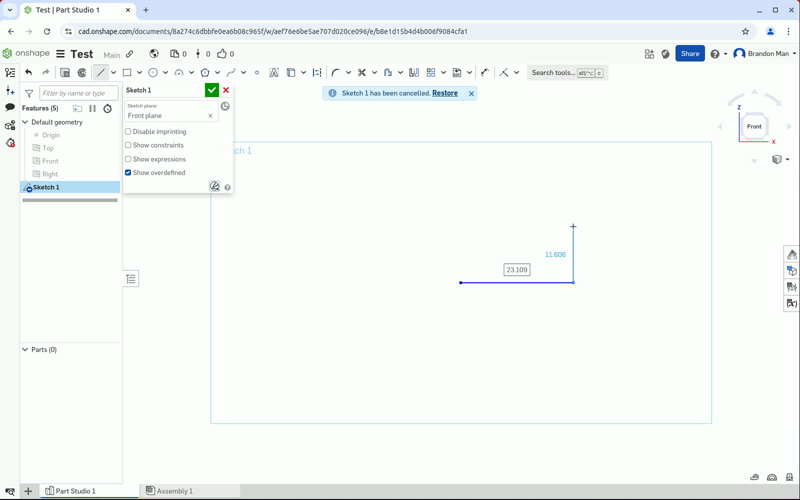
mouse_move(460, 226)
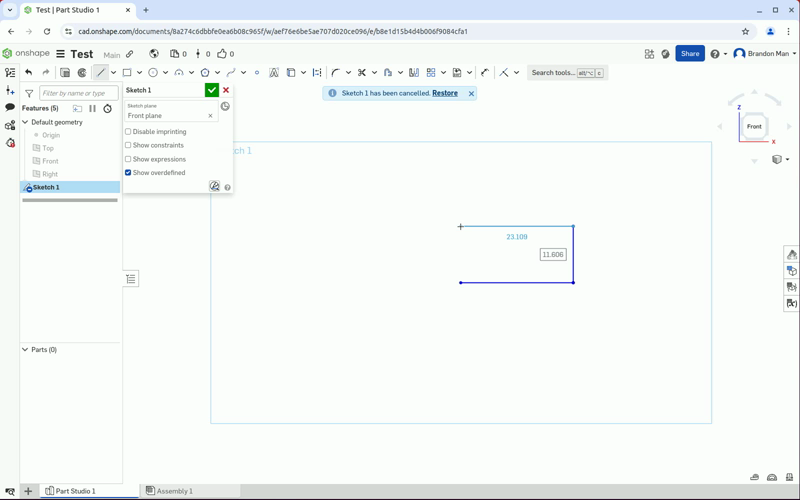
click(460, 226)
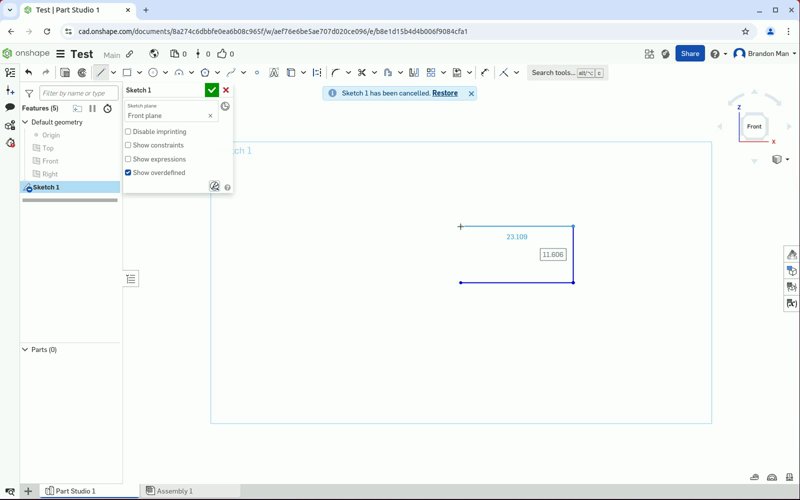
key_up(shift)
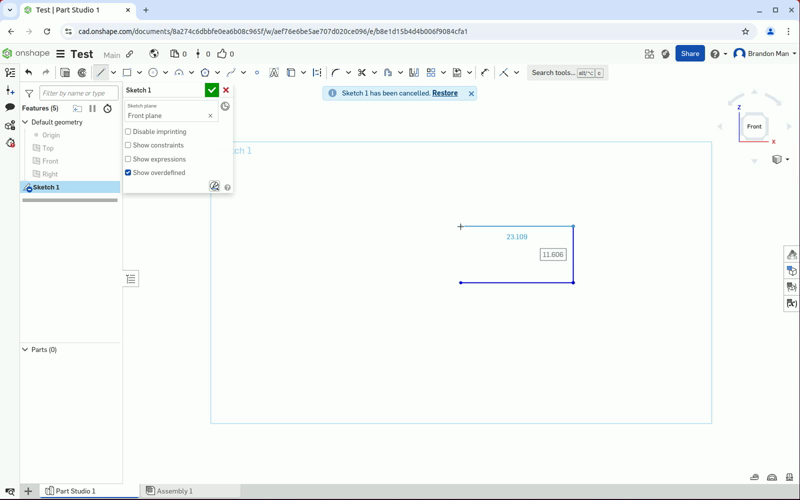
mouse_move(490, 226)
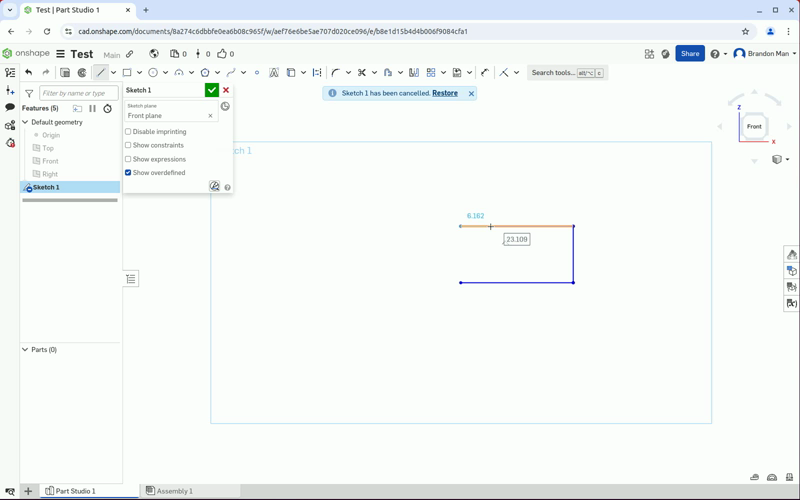
key_down(shift)
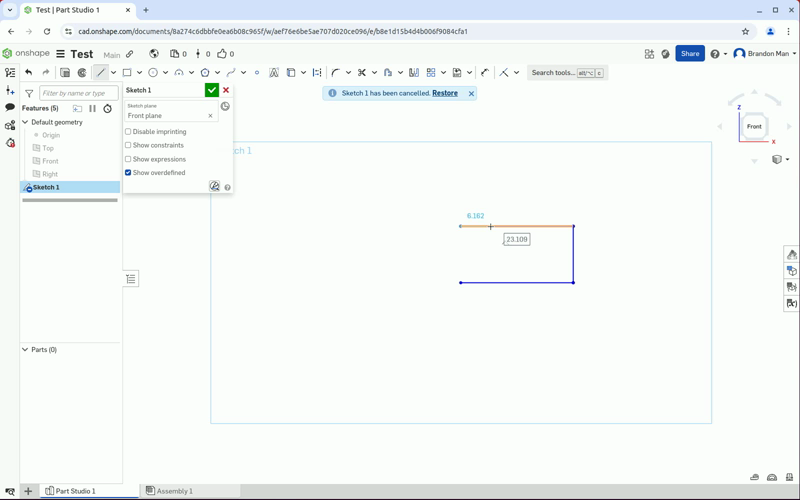
mouse_move(460, 282)
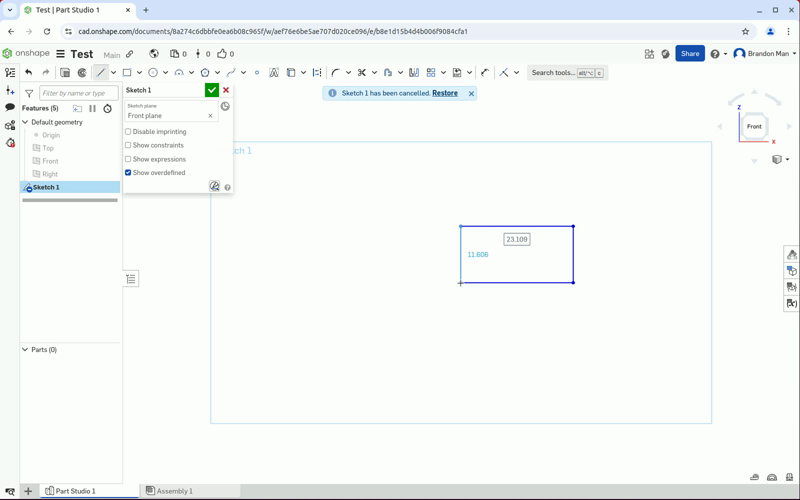
key_up(shift)
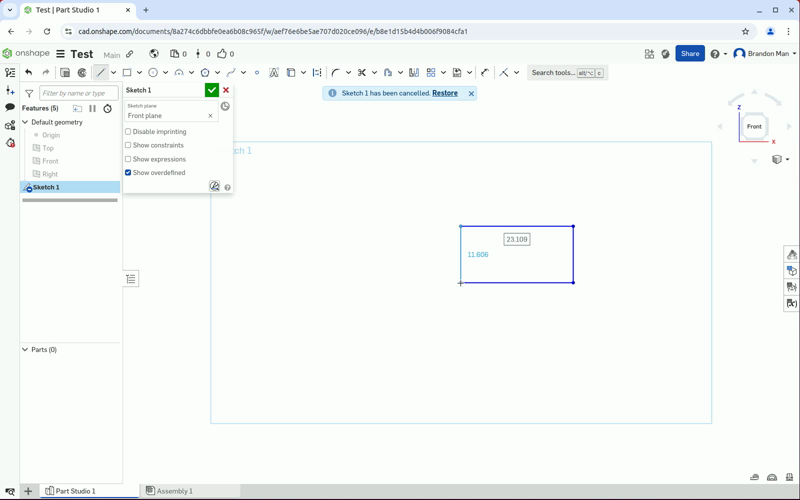
click(460, 282)
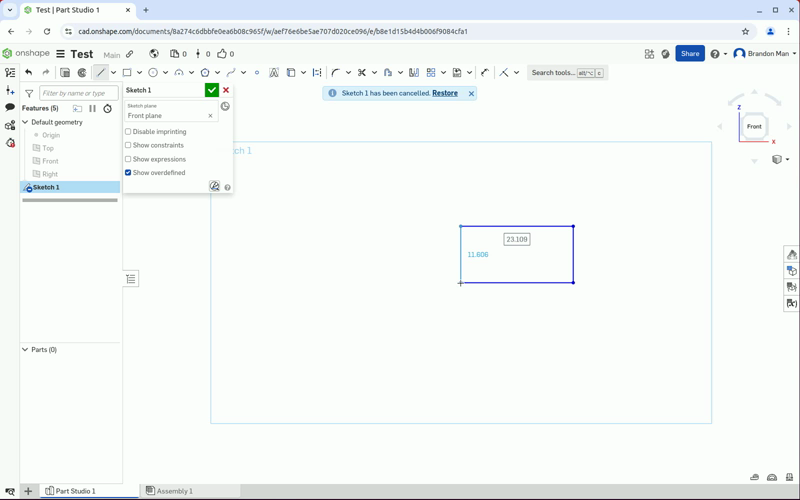
key(esc)
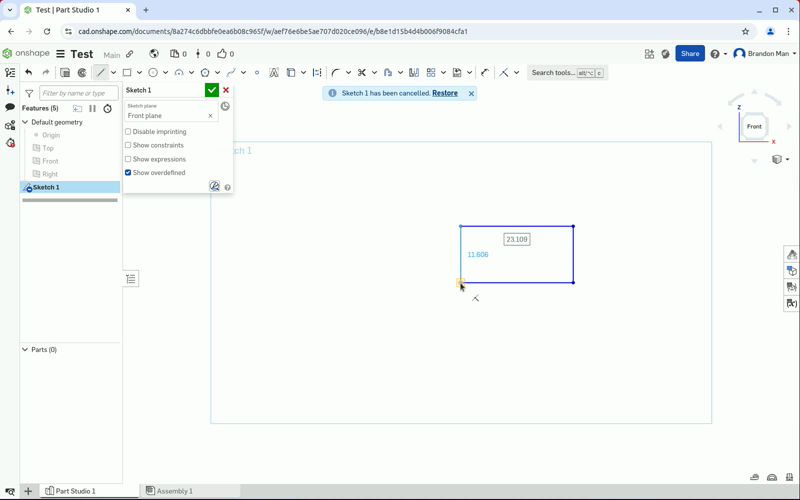
mouse_move(530, 249)
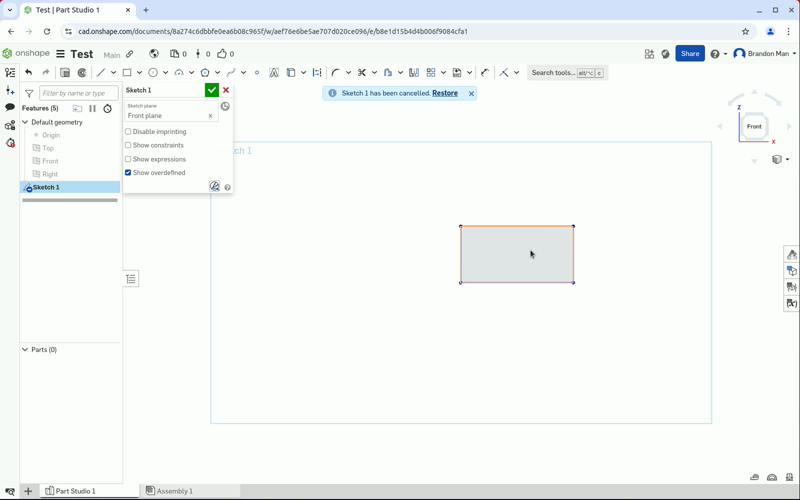
click(530, 249)
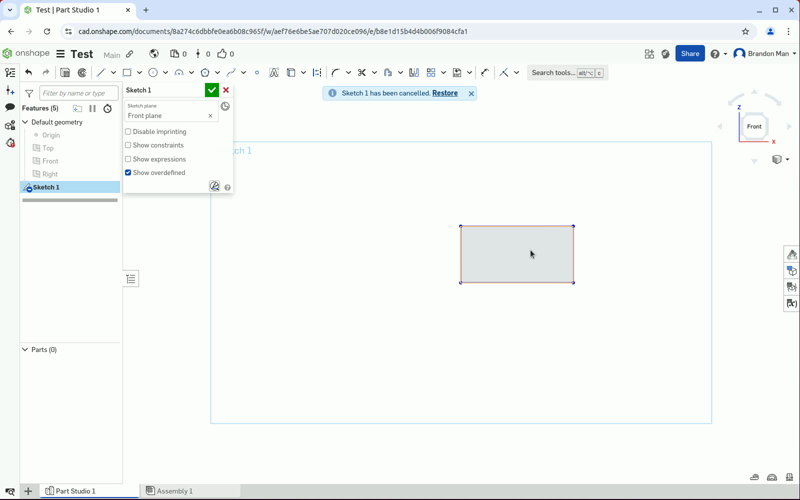
mouse_move(73, 352)
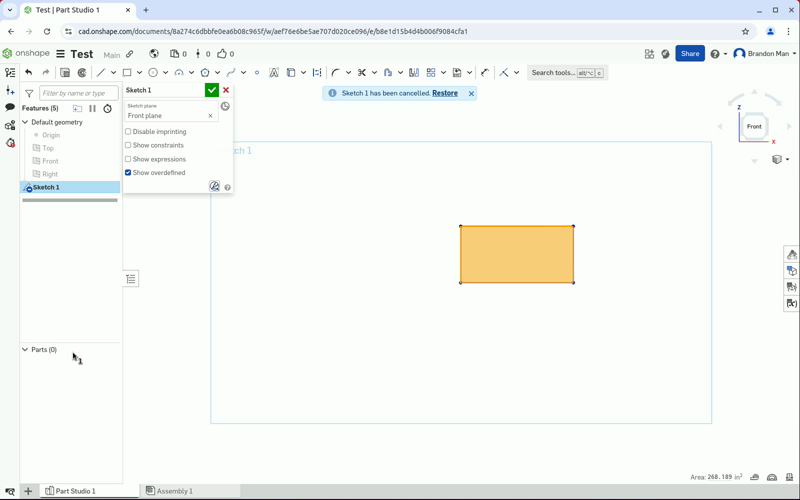
key(shift+y)
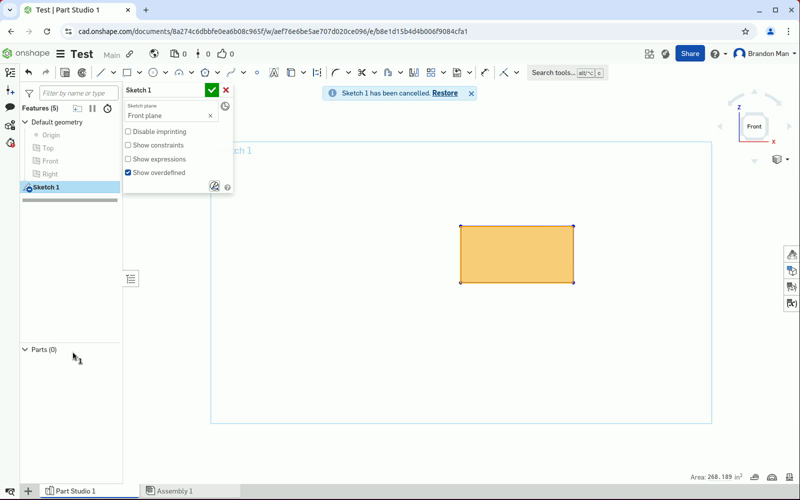
key(shift+e)
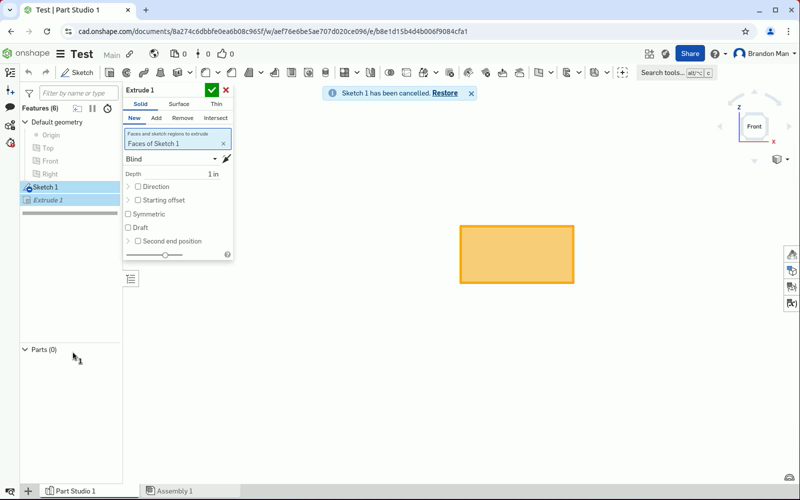
mouse_move(143, 106)
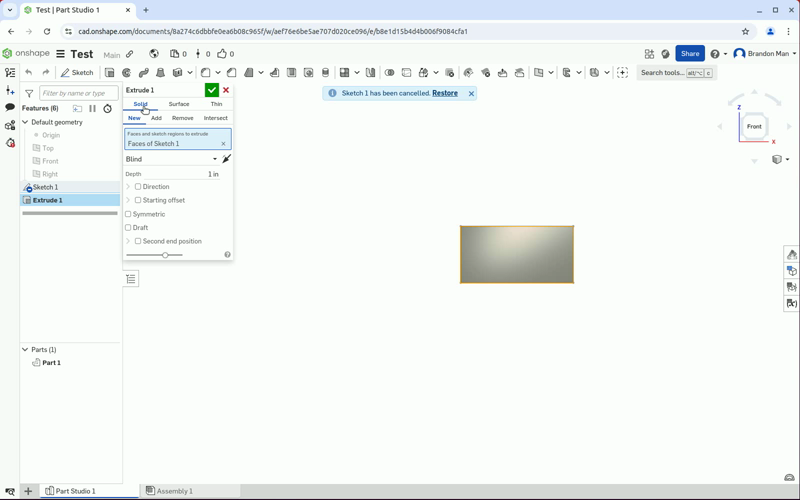
click(143, 106)
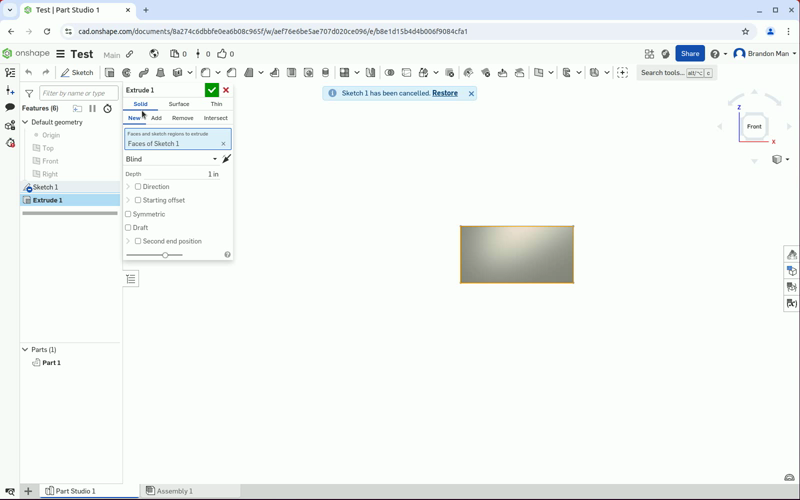
mouse_move(137, 120)
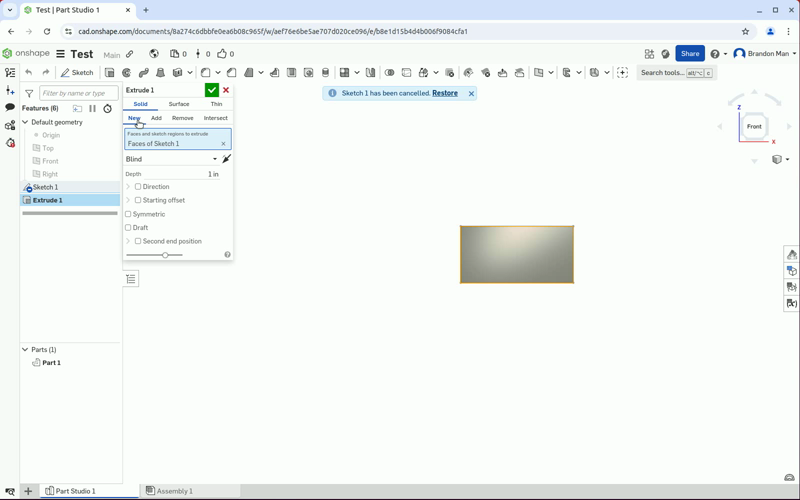
click(137, 120)
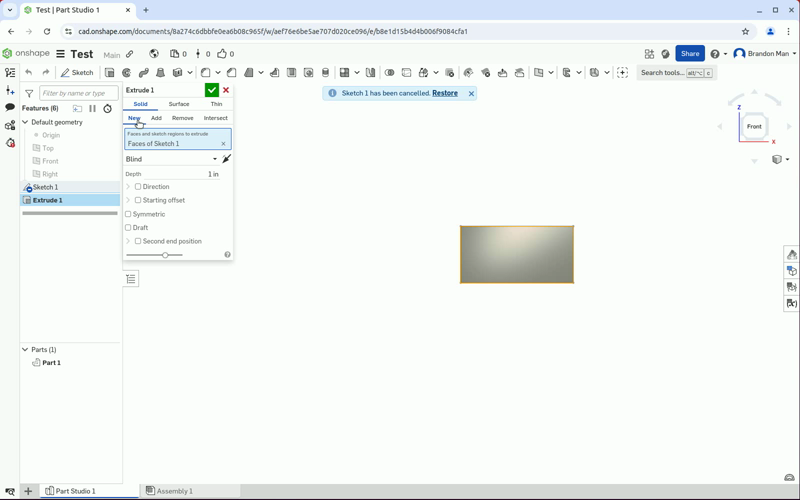
key(tab, 4)
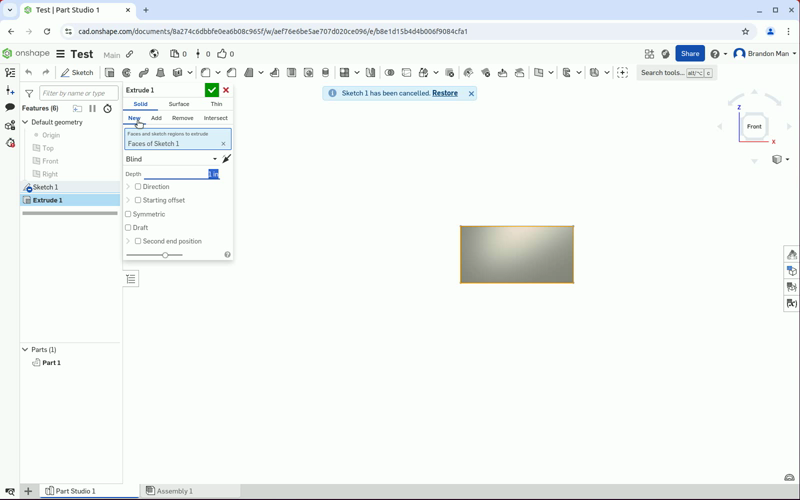
text(17.331)
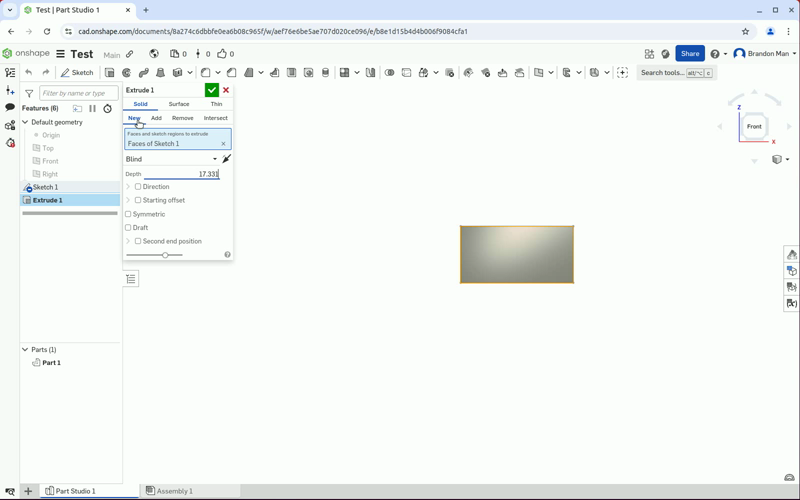
key(enter)
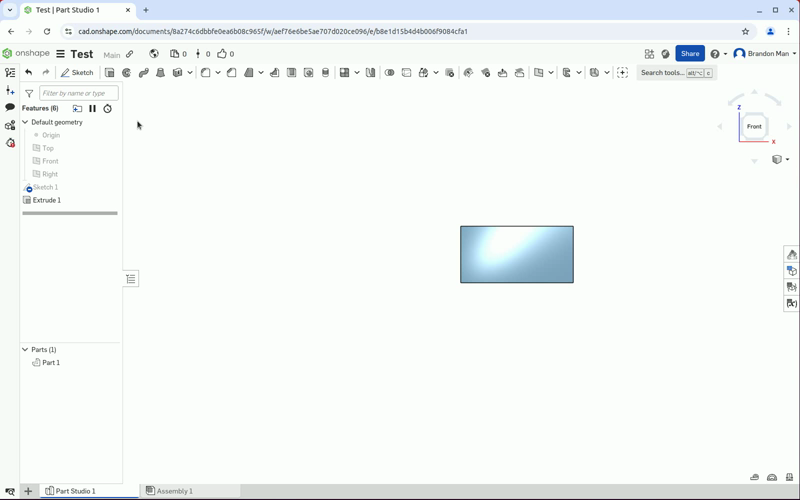
key(shift+h)
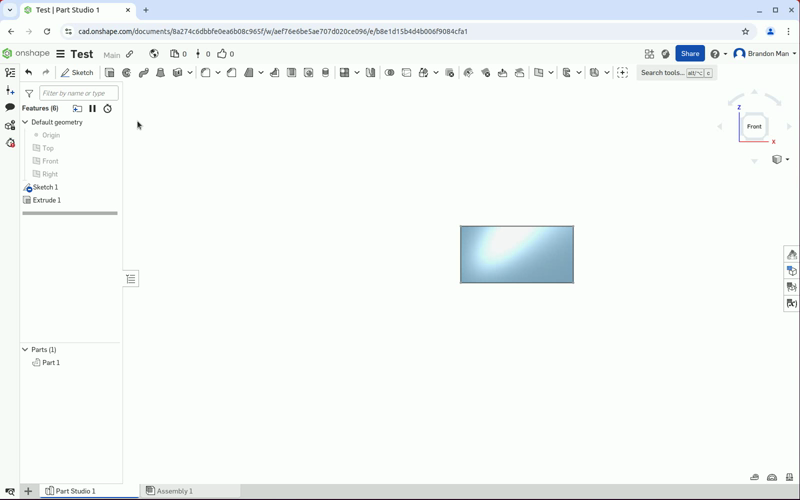
key(shift+h)
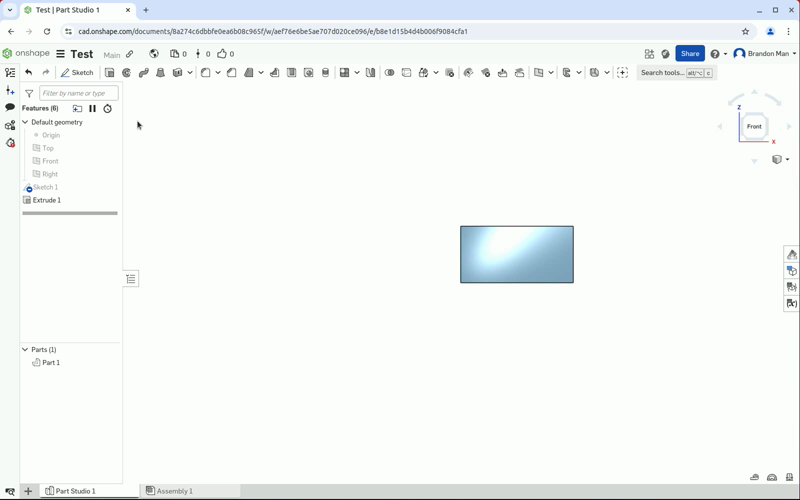
mouse_move(73, 189)
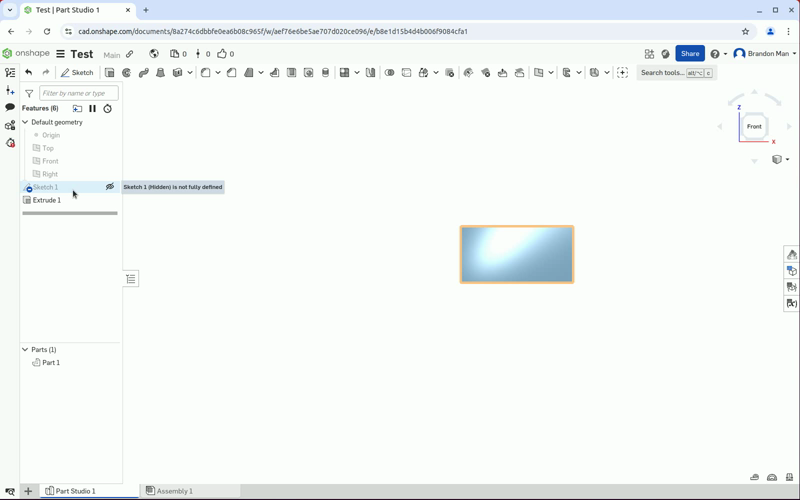
click(73, 189)
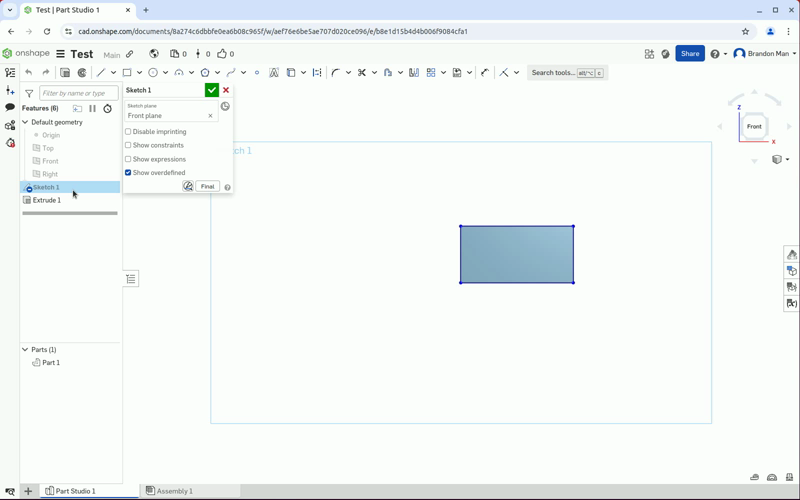
mouse_move(229, 92)
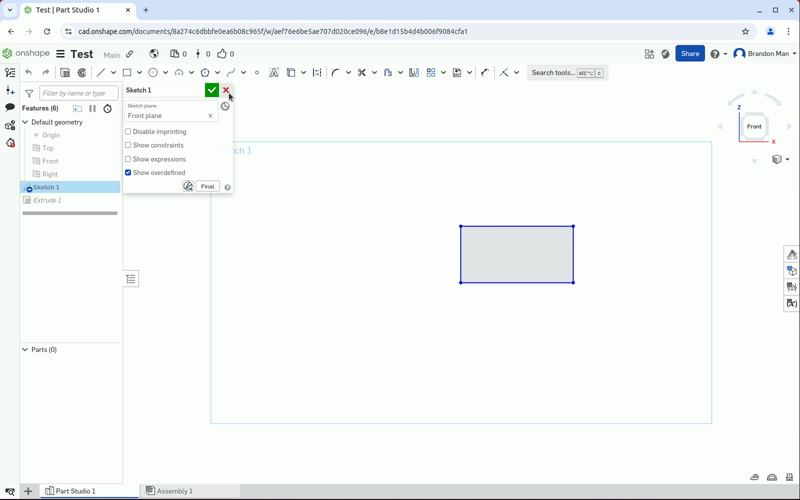
click(229, 92)
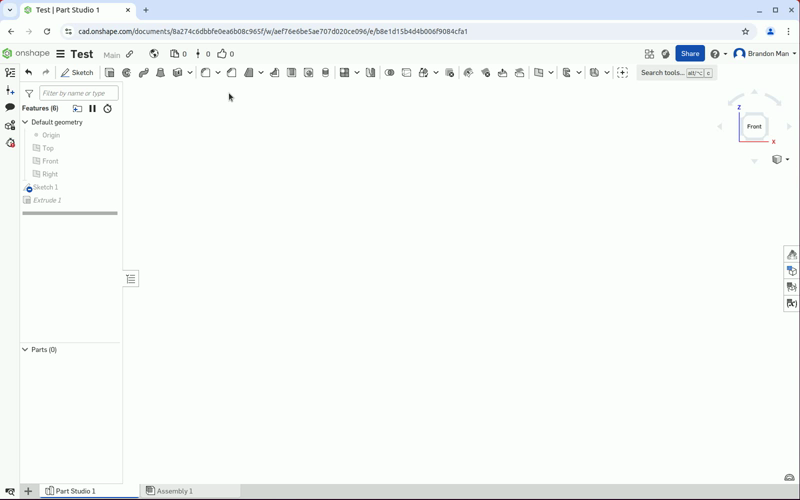
mouse_move(73, 352)
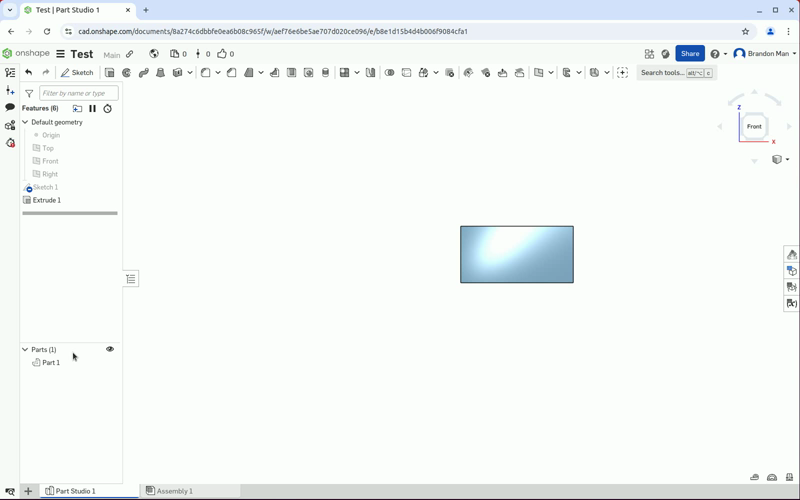
key(y)
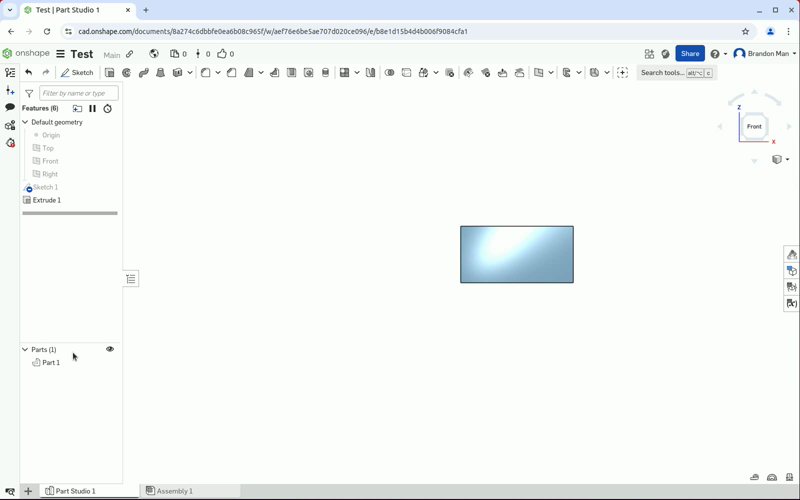
key(shift+p)
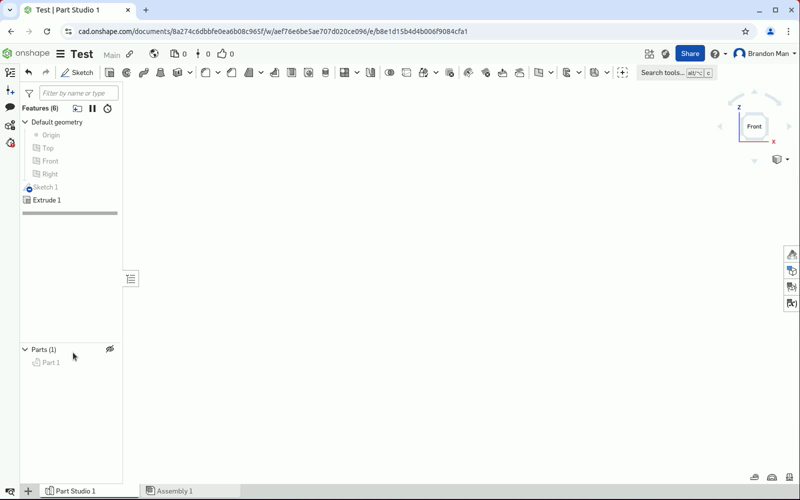
key(space)
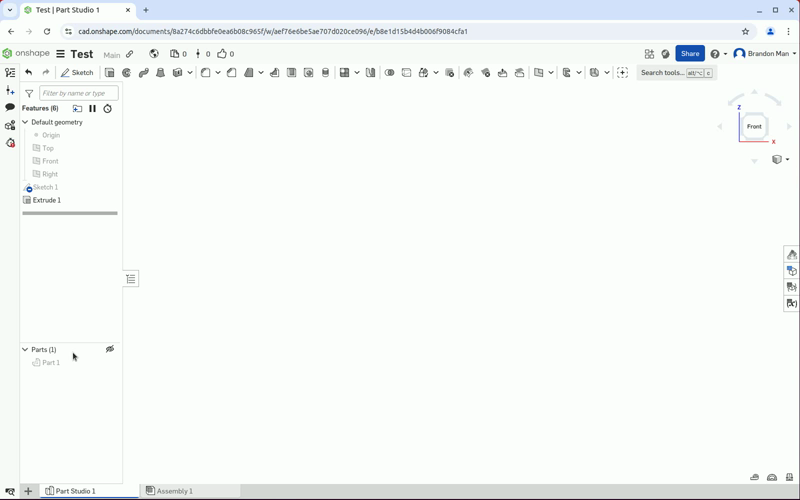
key_down(shift)
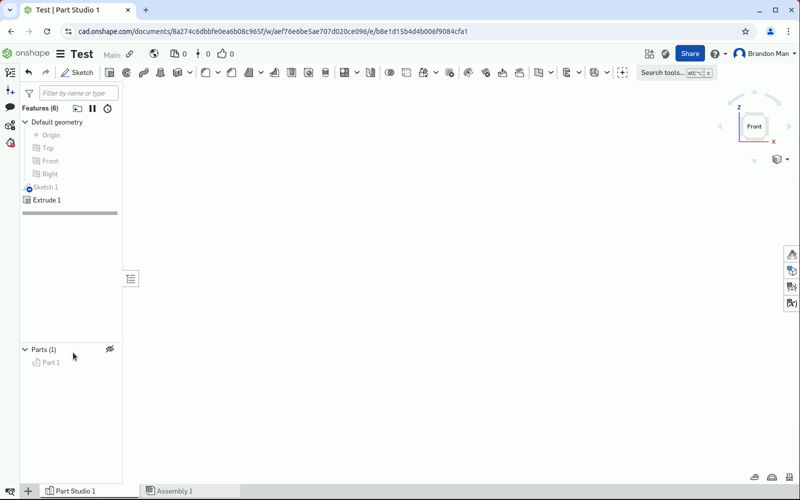
key(down)
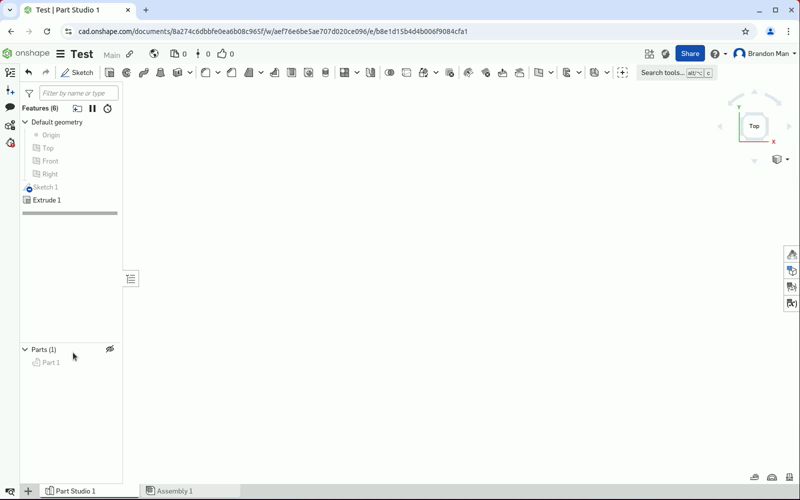
key_up(shift)
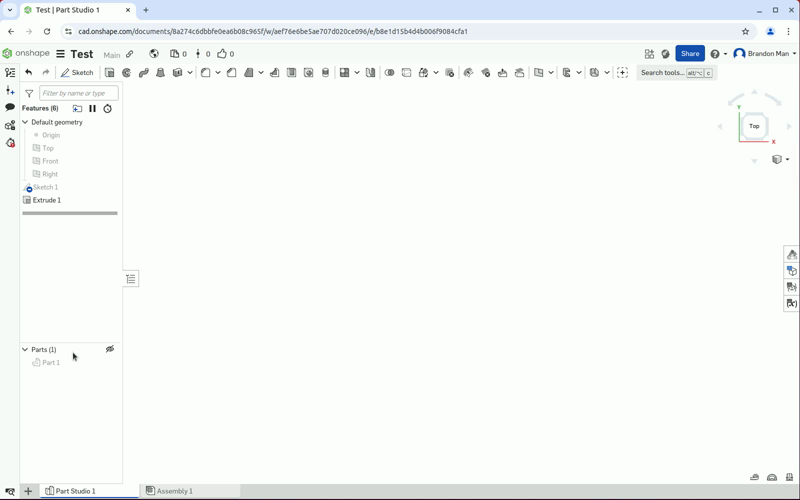
mouse_move(73, 352)
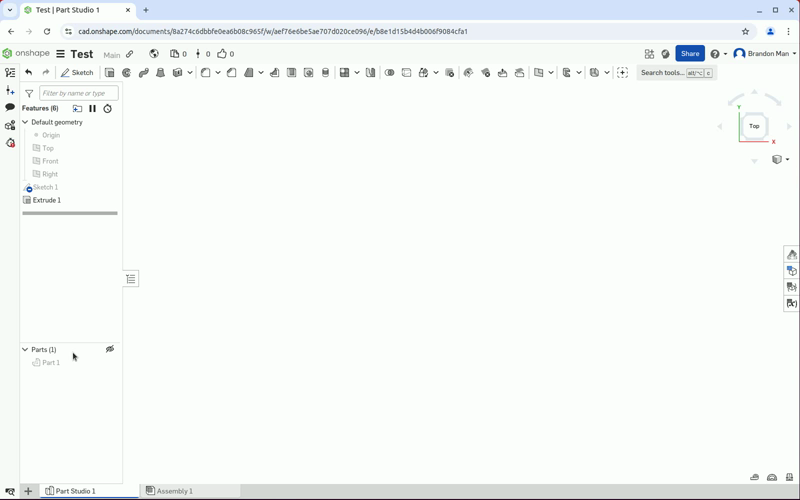
key(shift+y)
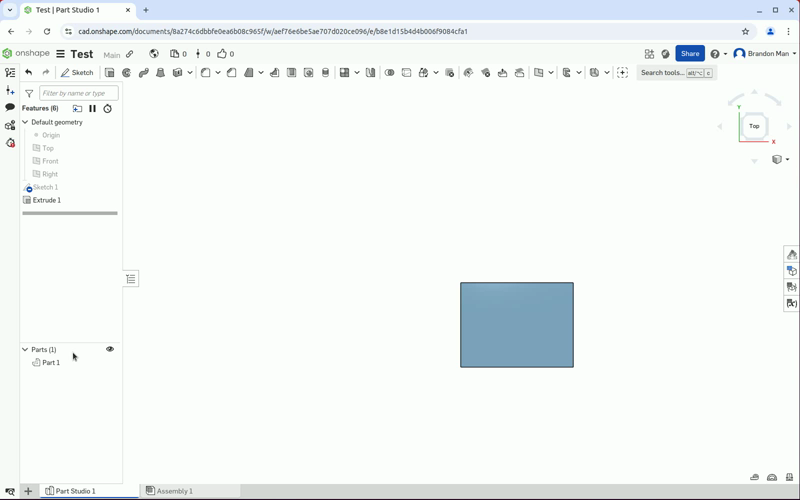
mouse_move(541, 75)
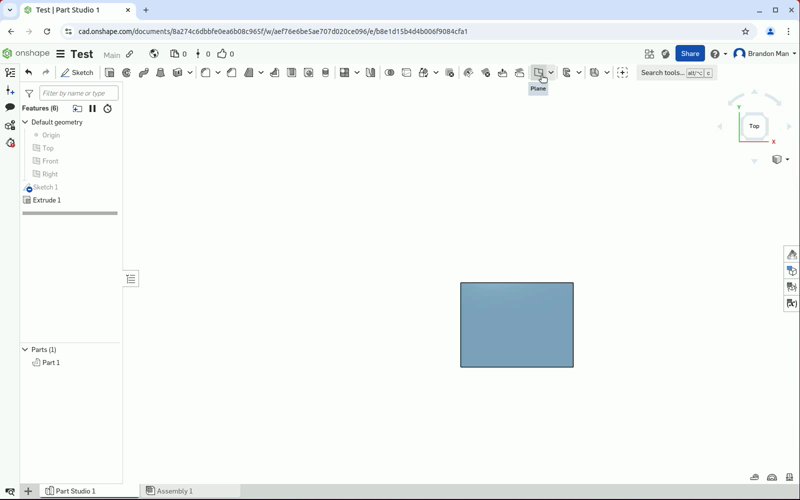
click(541, 75)
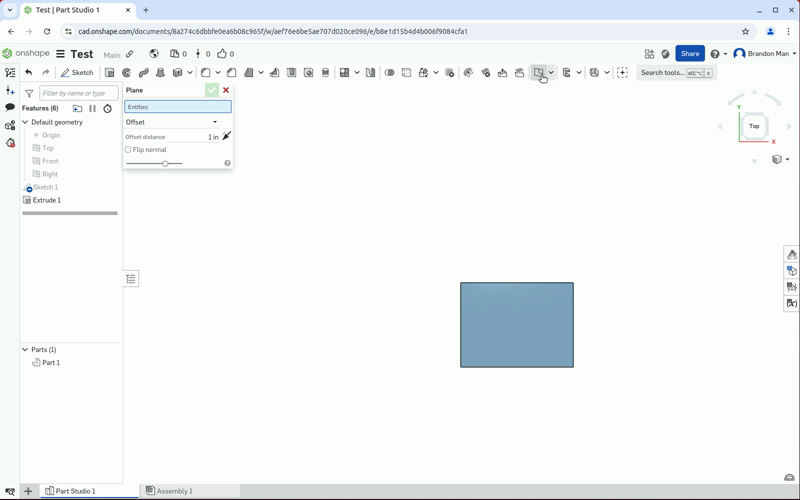
mouse_move(73, 150)
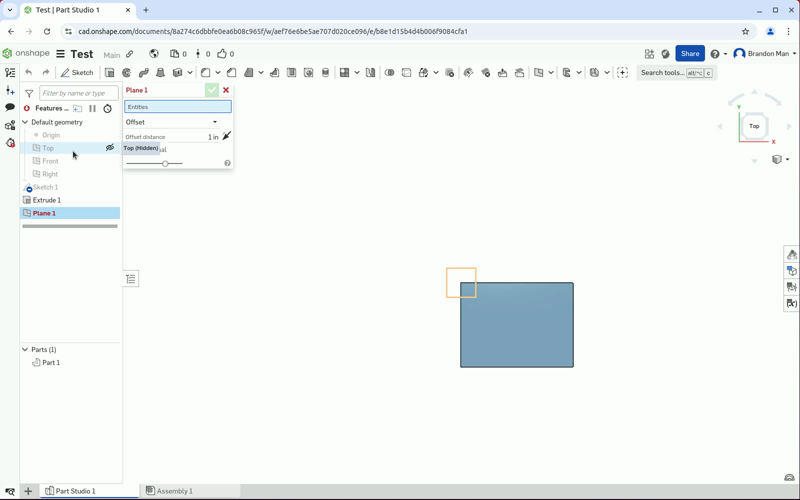
click(73, 150)
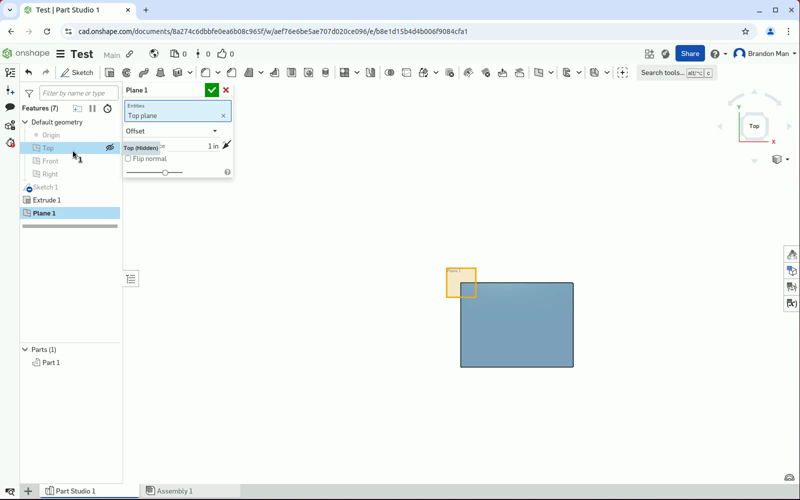
key(tab, 2)
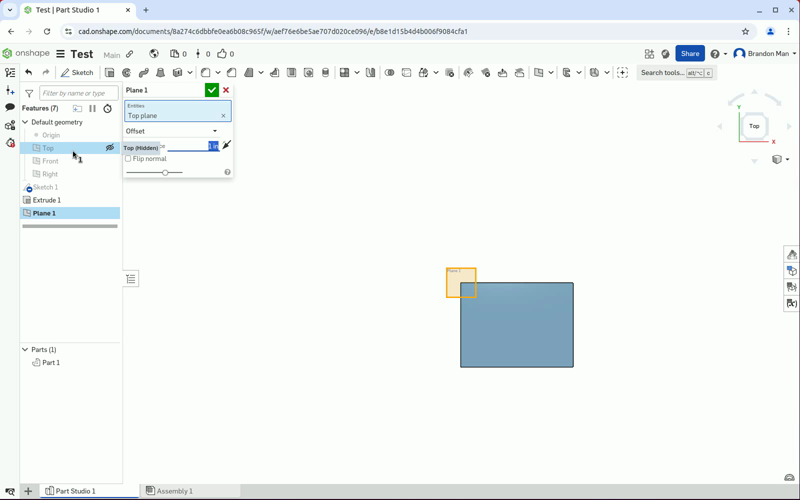
text(11.554)
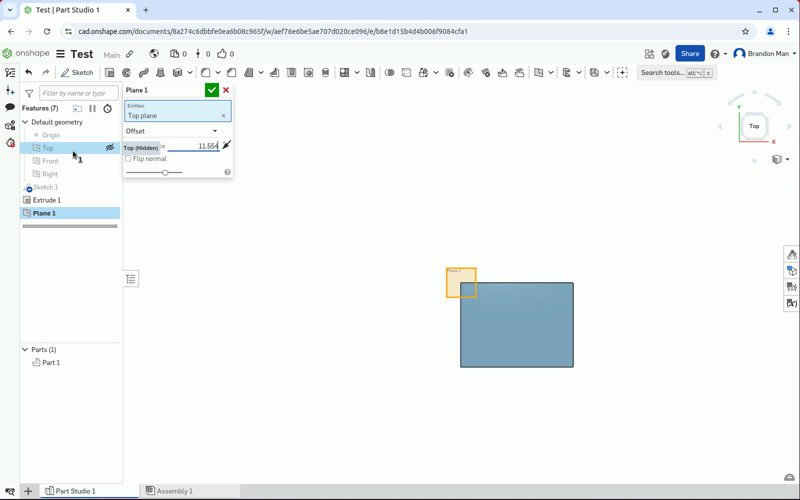
key(enter, 2)
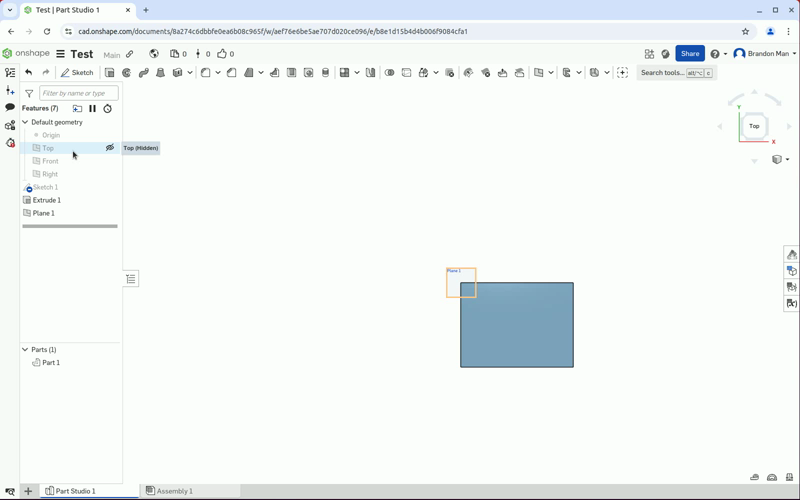
key(shift+s)
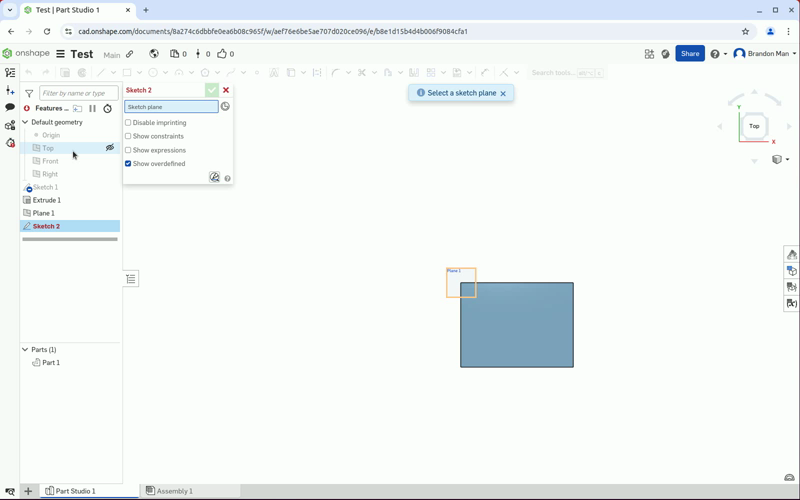
mouse_move(73, 215)
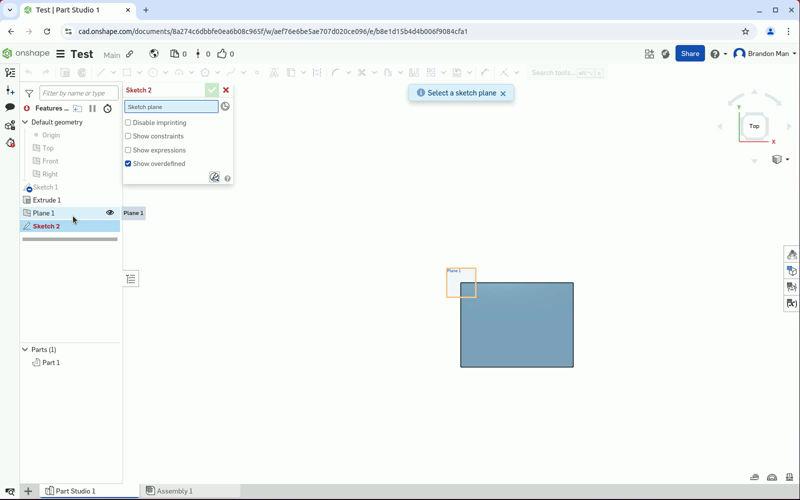
click(73, 215)
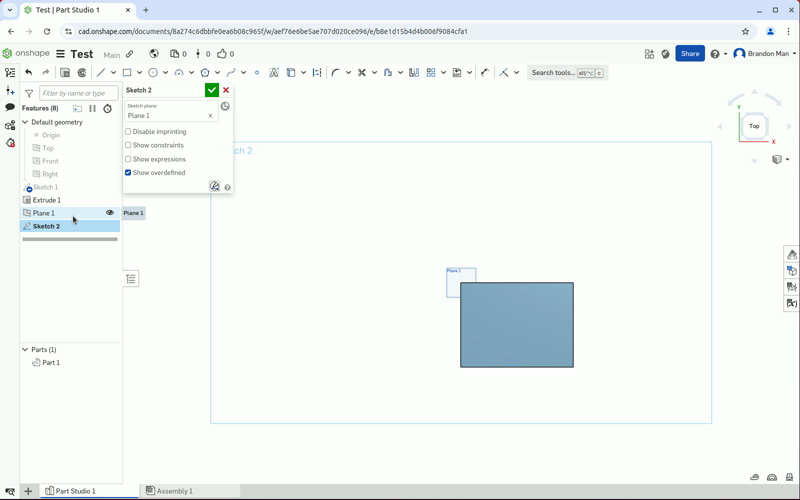
mouse_move(73, 352)
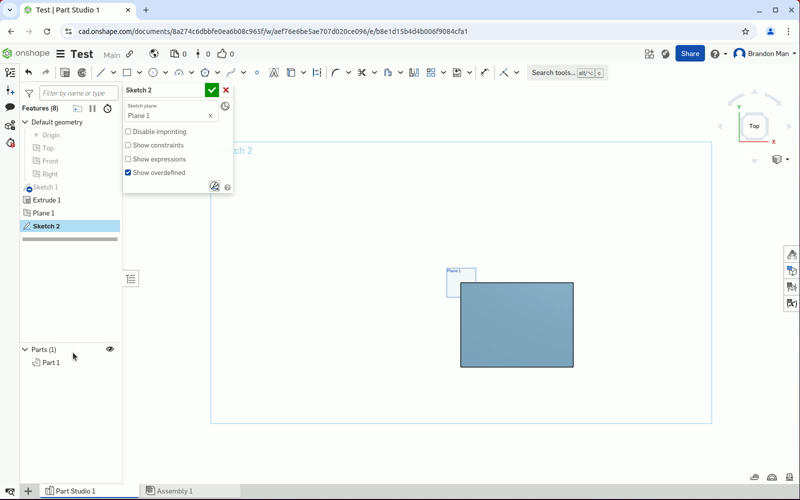
key(y)
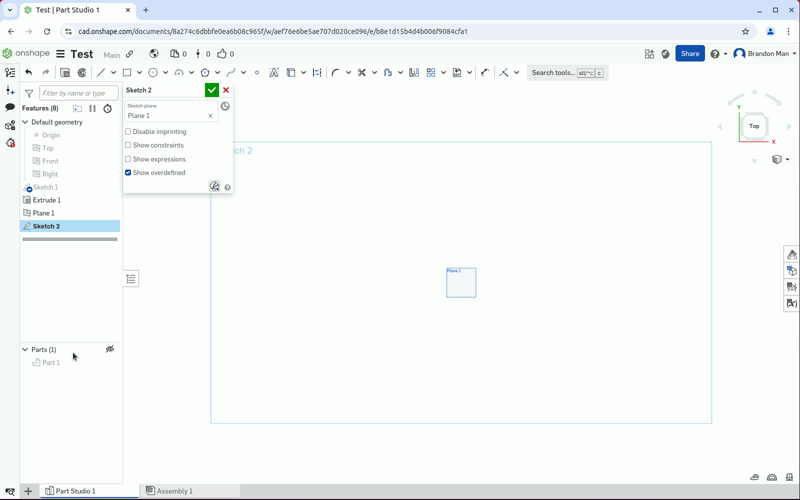
key(l)
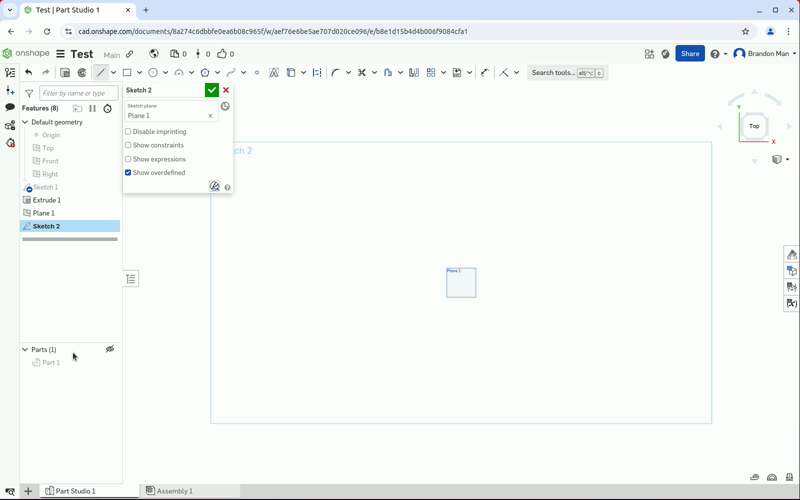
key_down(shift)
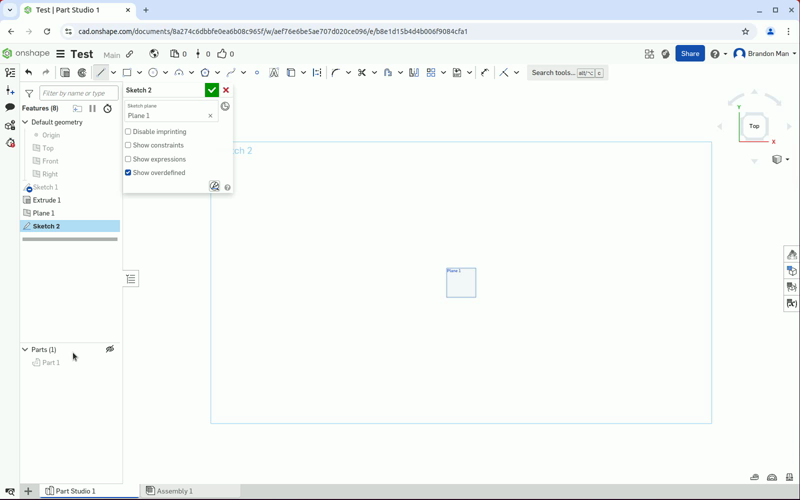
mouse_move(460, 367)
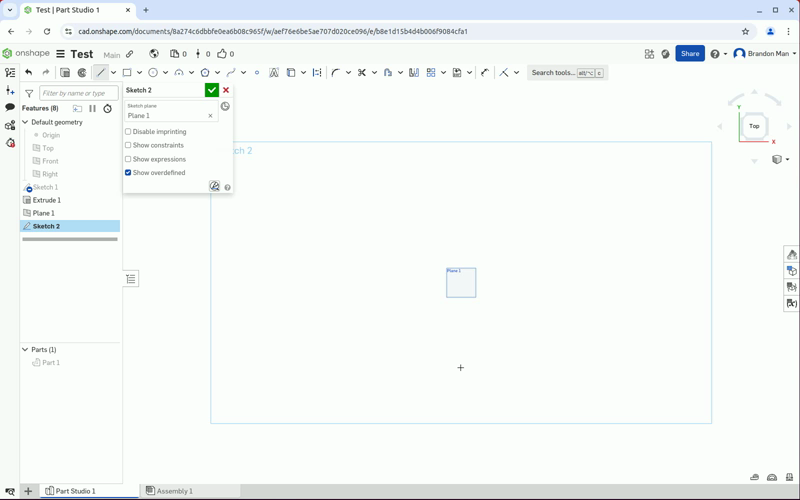
click(460, 367)
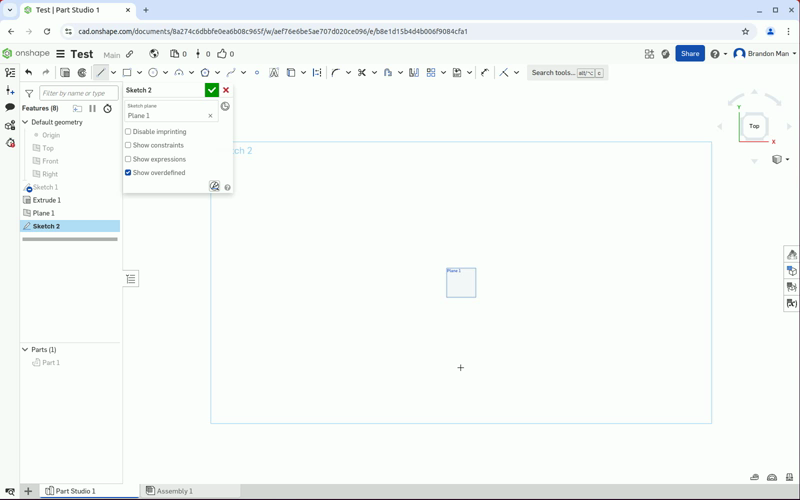
key_up(shift)
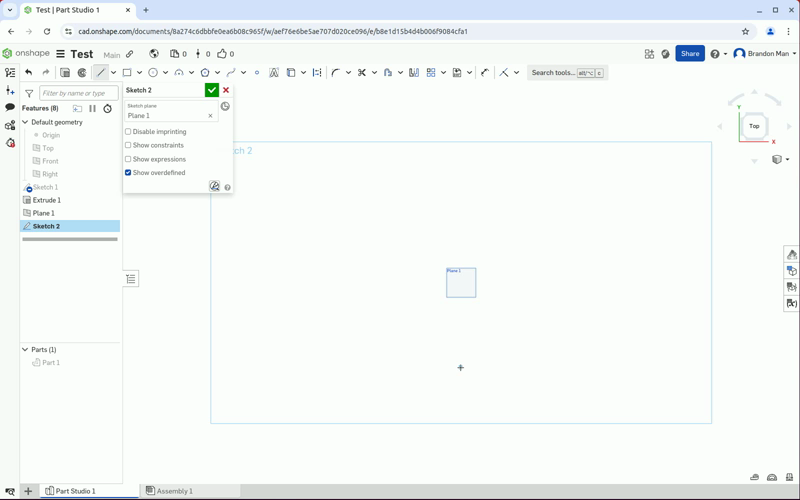
key_down(shift)
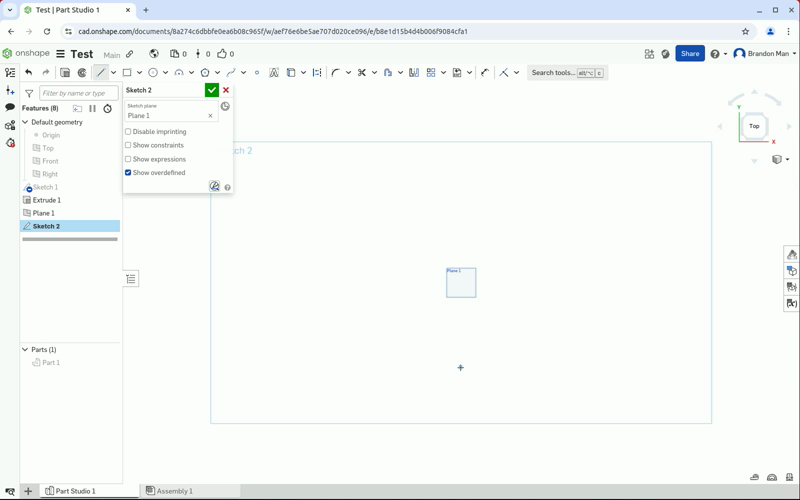
mouse_move(490, 367)
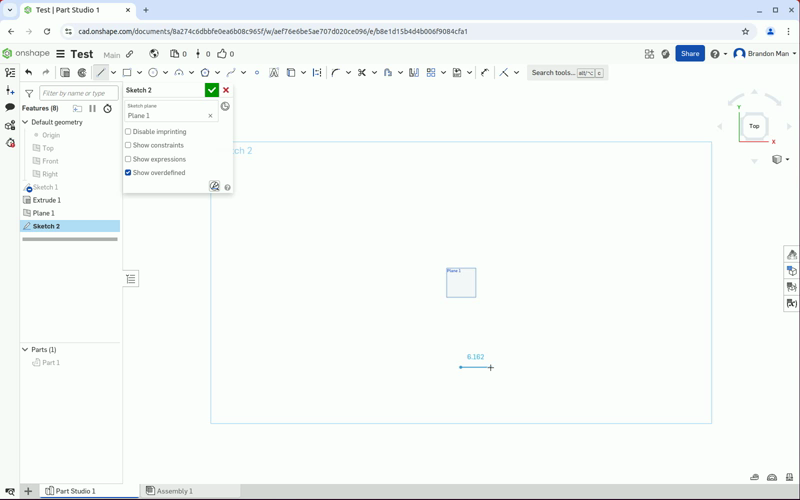
mouse_move(475, 367)
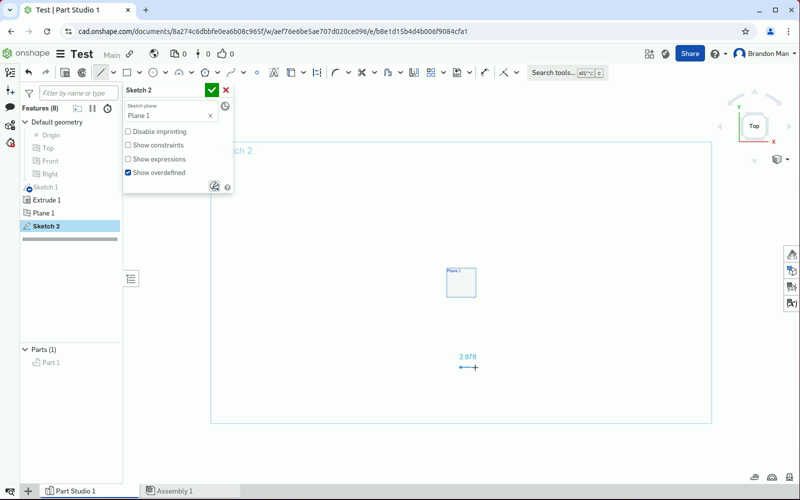
click(475, 367)
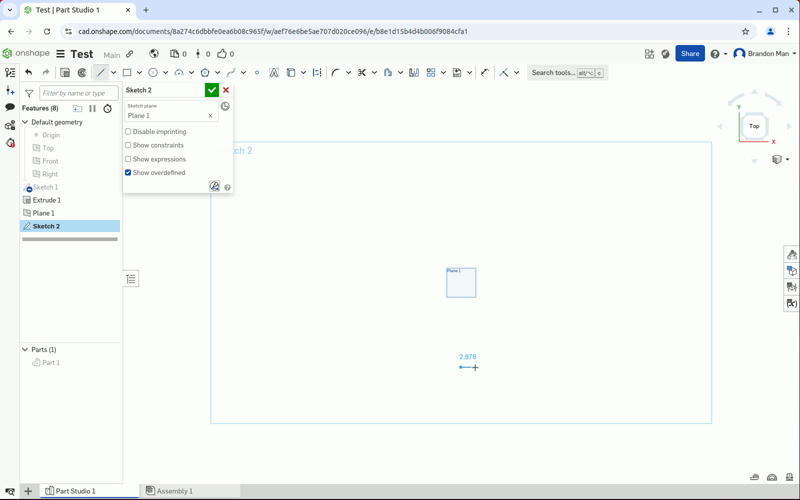
key_up(shift)
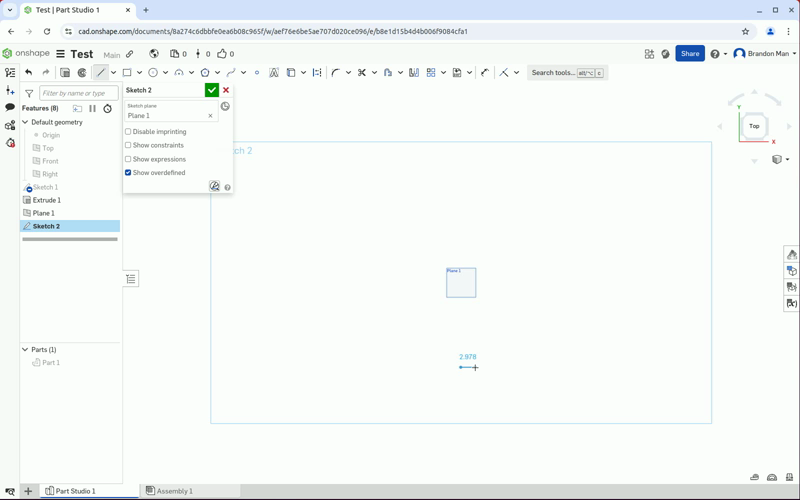
key_down(shift)
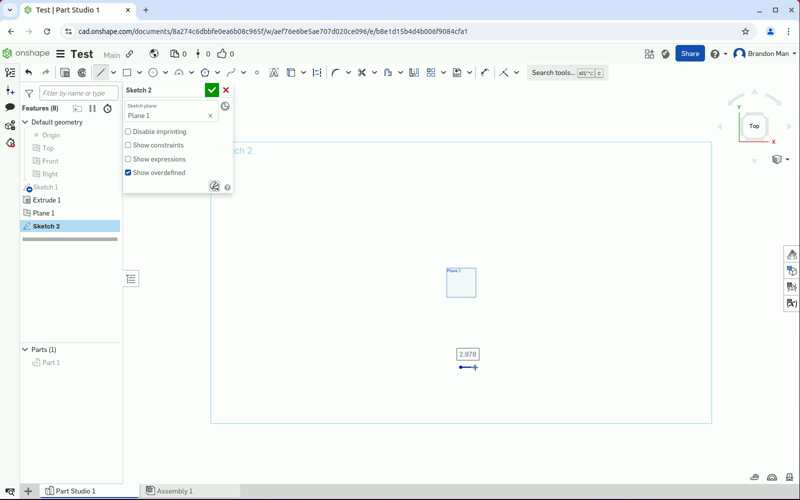
mouse_move(531, 282)
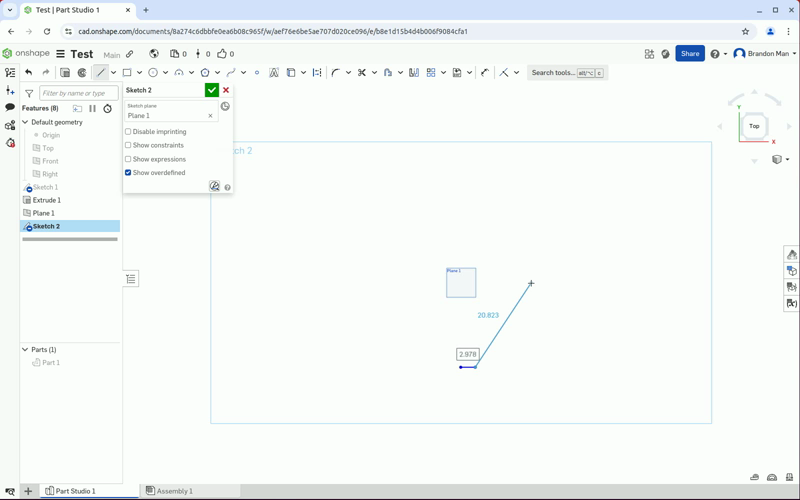
click(531, 282)
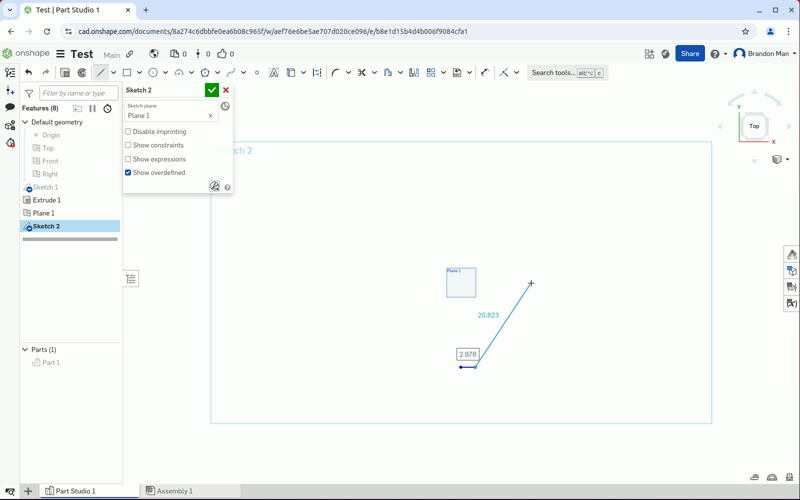
key_up(shift)
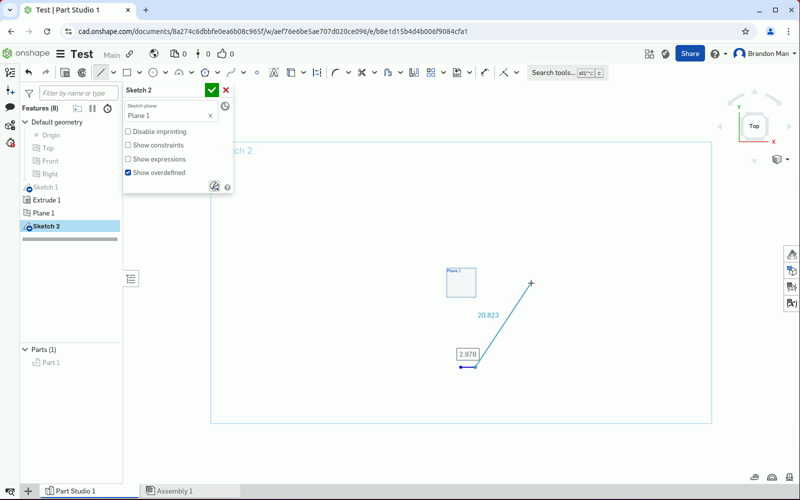
key_down(shift)
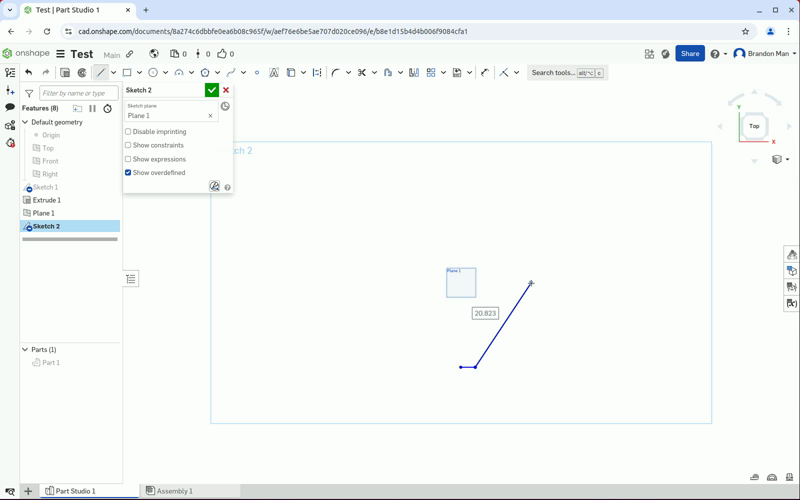
mouse_move(460, 282)
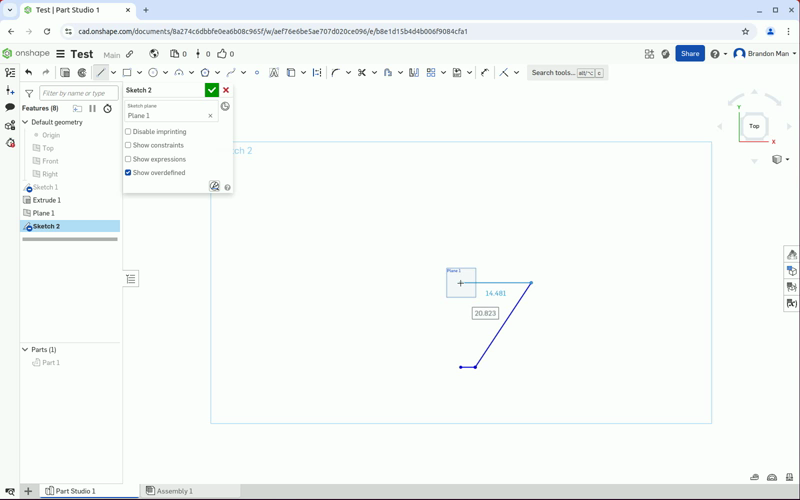
click(460, 282)
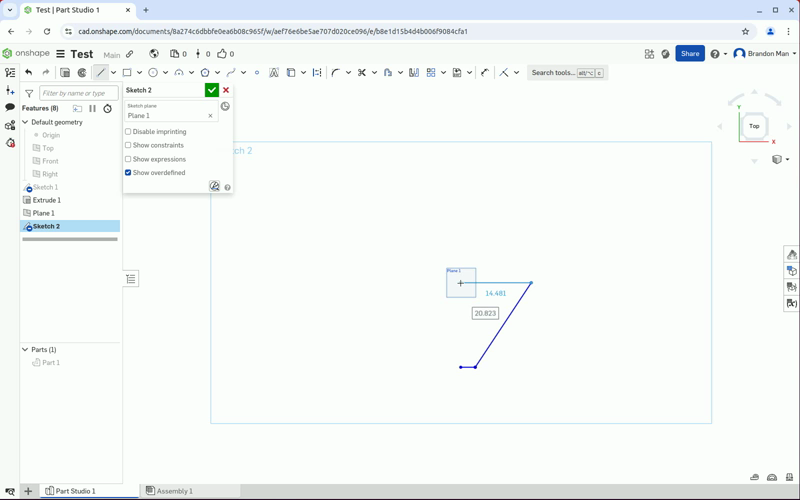
key_up(shift)
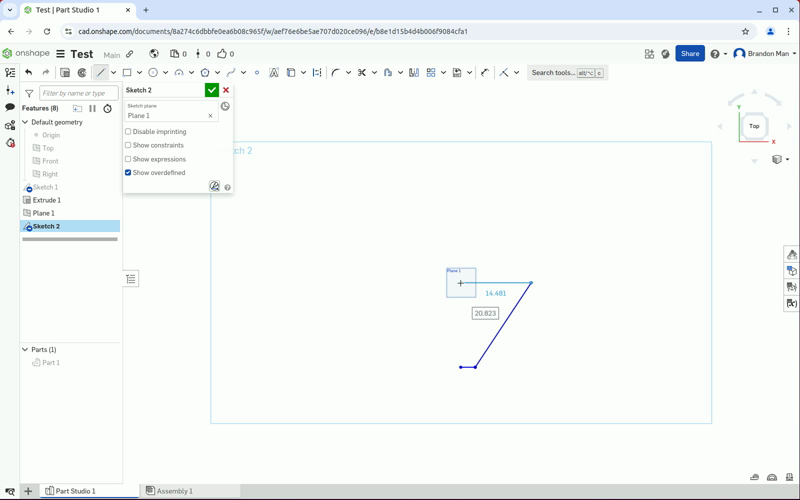
key_down(shift)
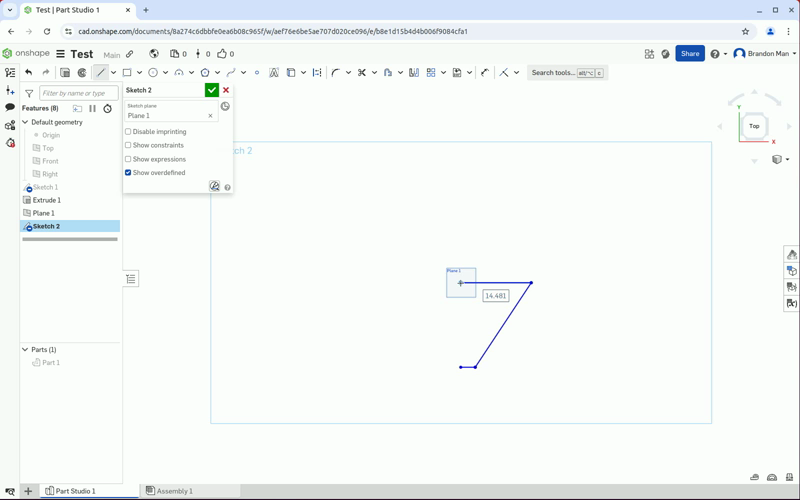
mouse_move(460, 367)
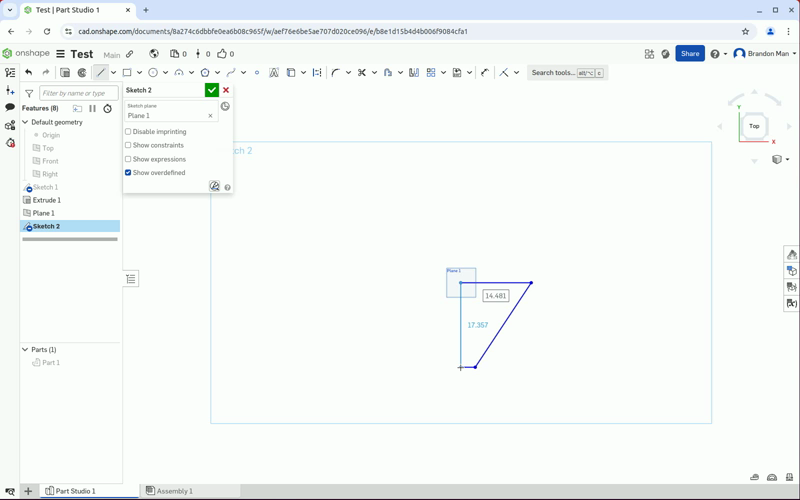
key_up(shift)
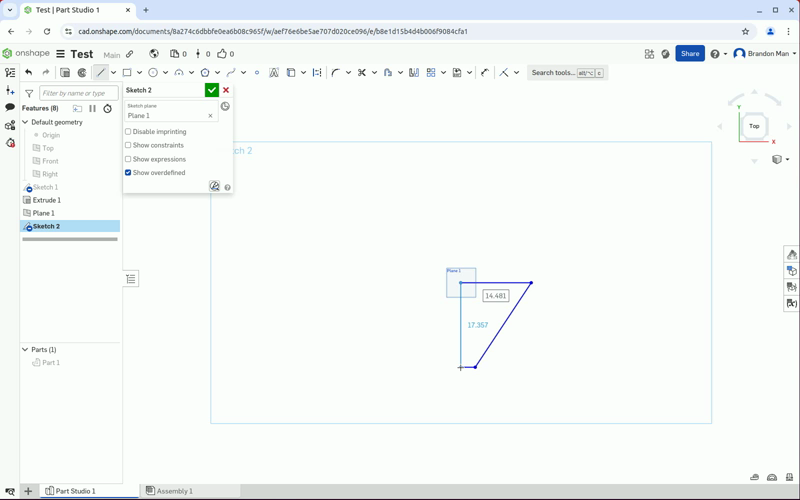
click(460, 367)
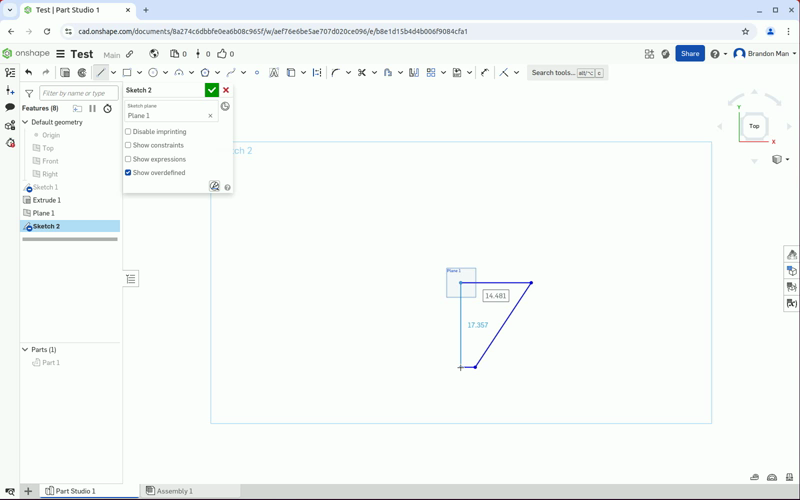
key(esc)
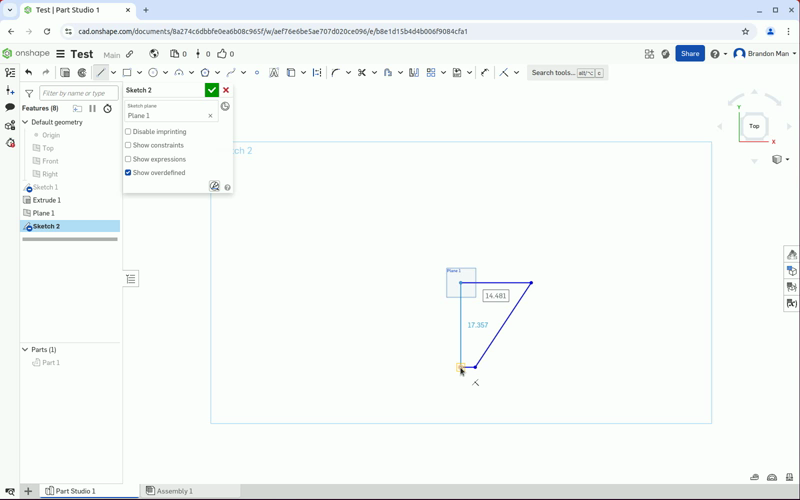
mouse_move(470, 296)
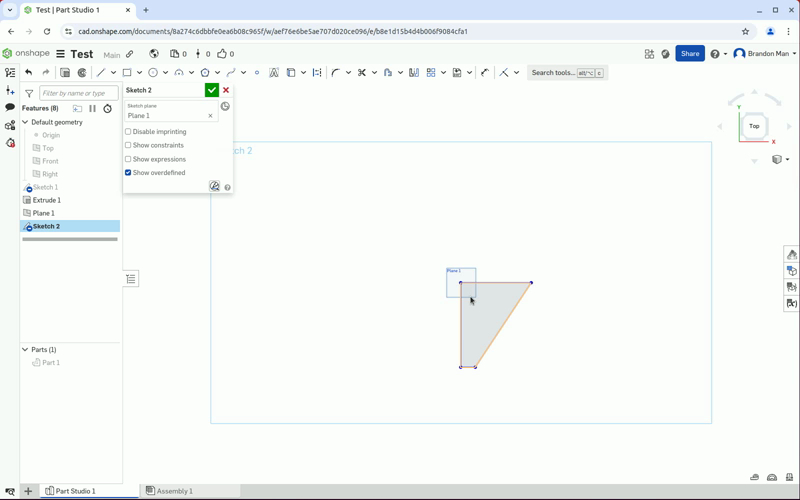
click(470, 296)
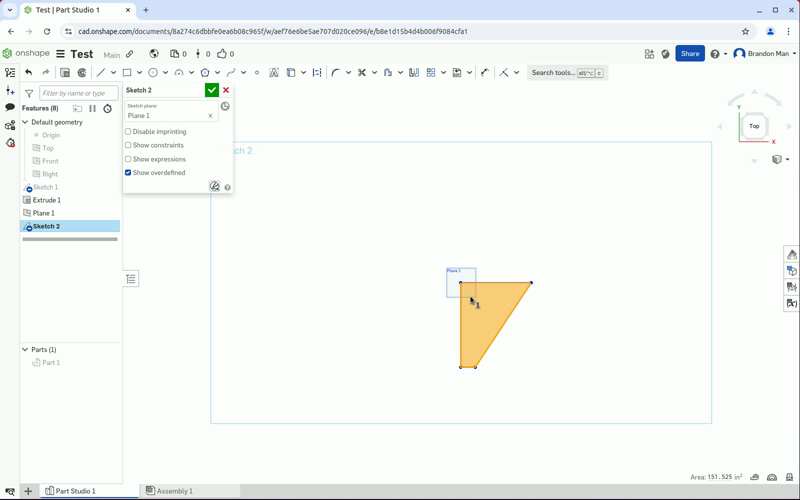
mouse_move(73, 352)
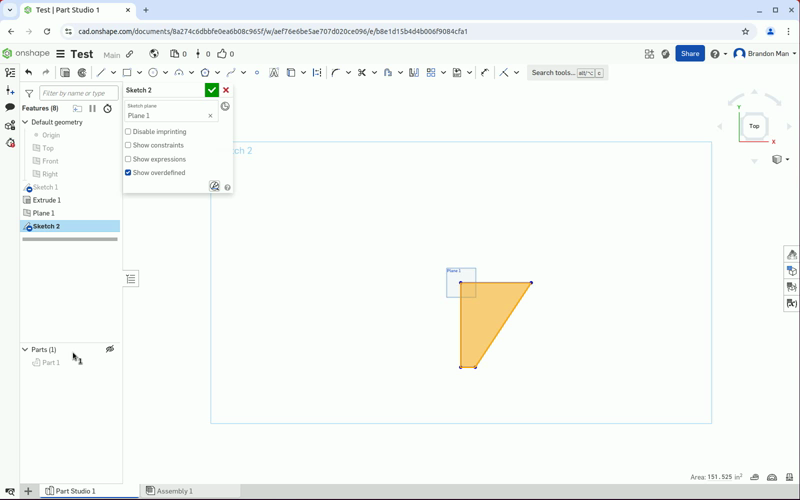
key(shift+y)
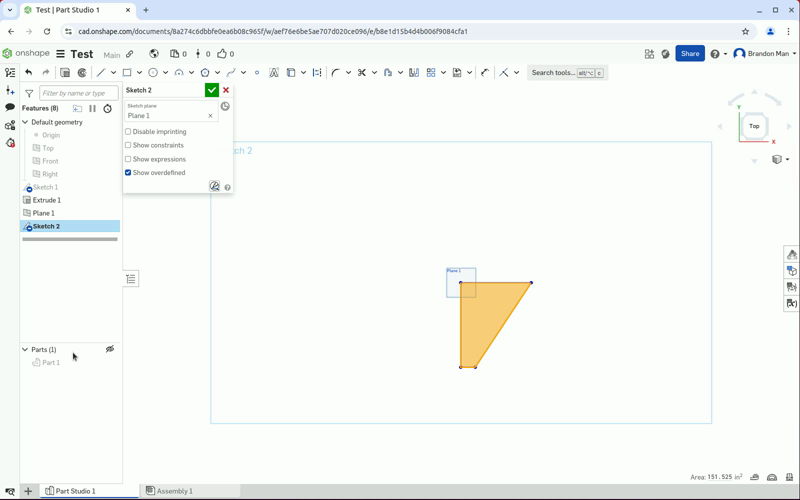
key(shift+e)
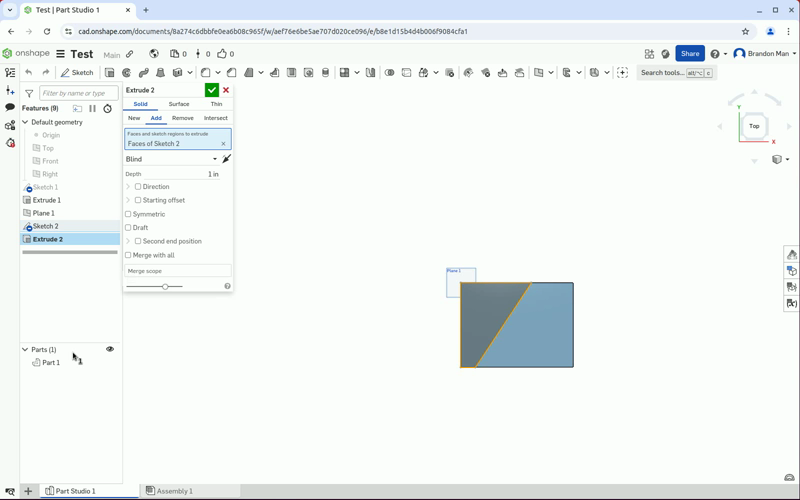
mouse_move(143, 106)
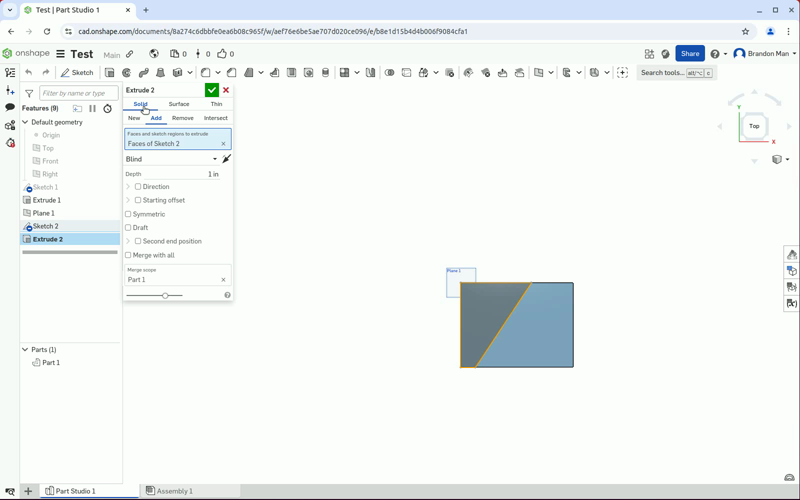
click(143, 106)
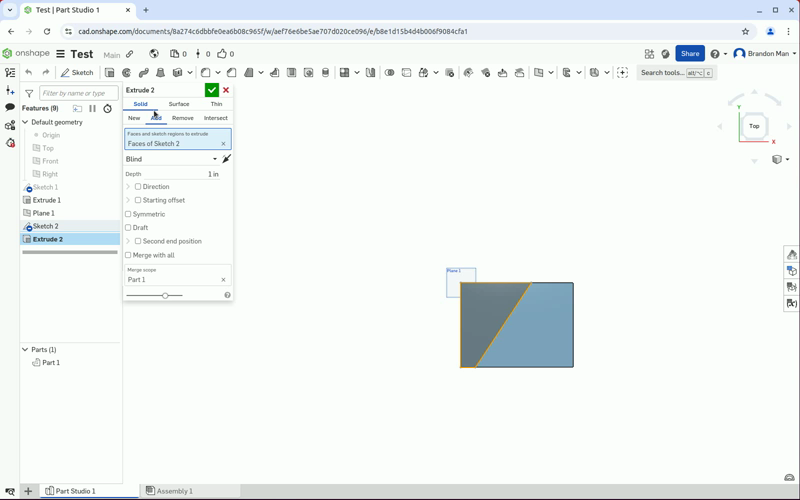
mouse_move(186, 120)
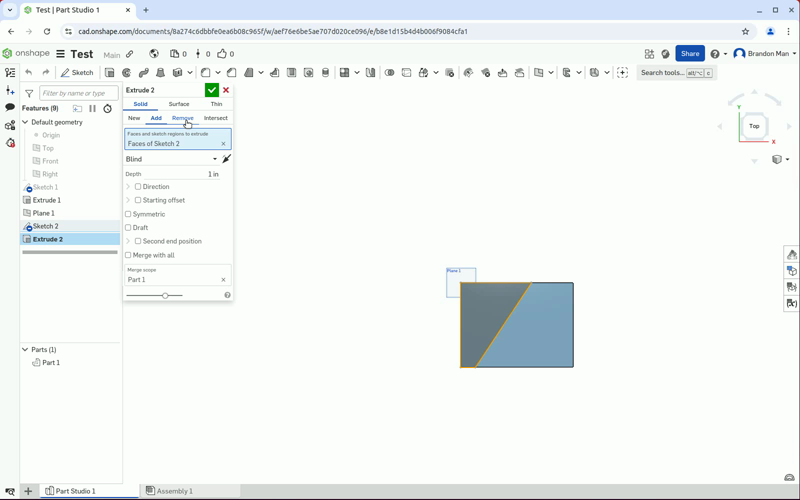
click(186, 120)
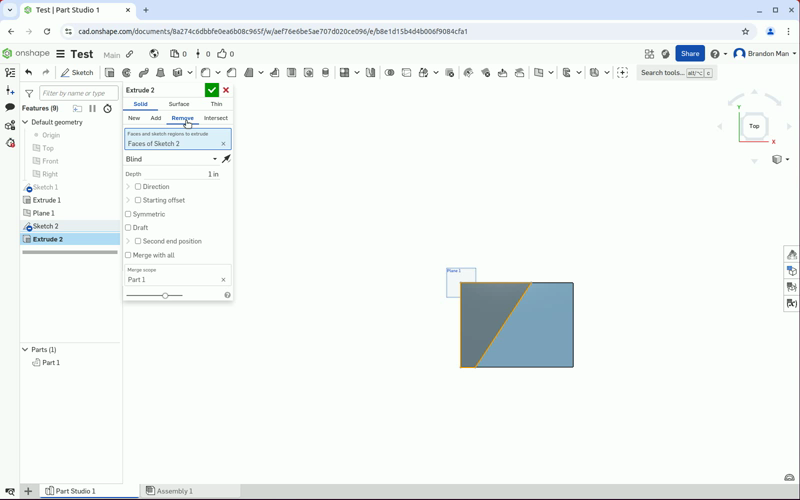
key(tab, 4)
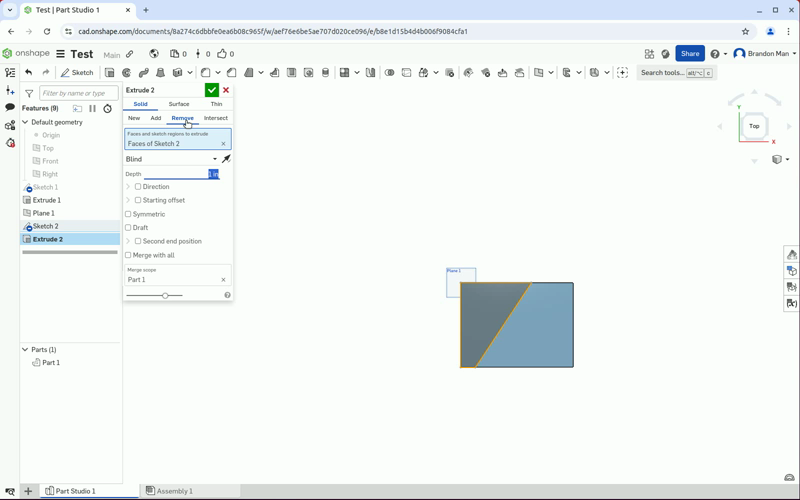
text(5.777)
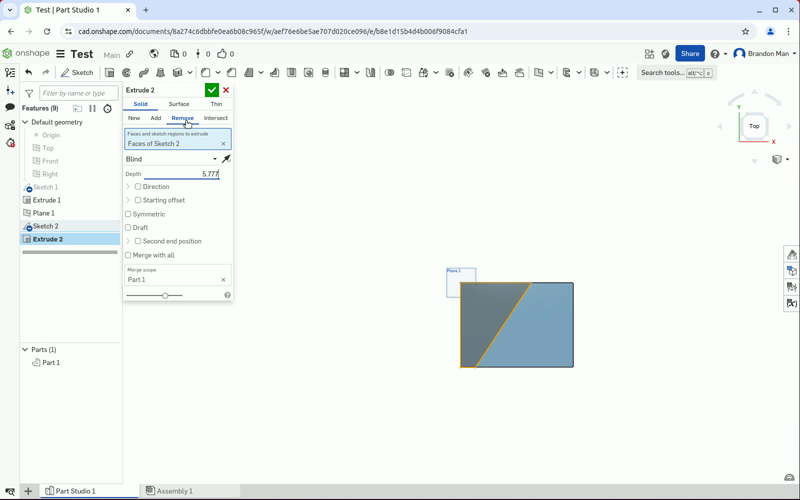
key(tab, 6)
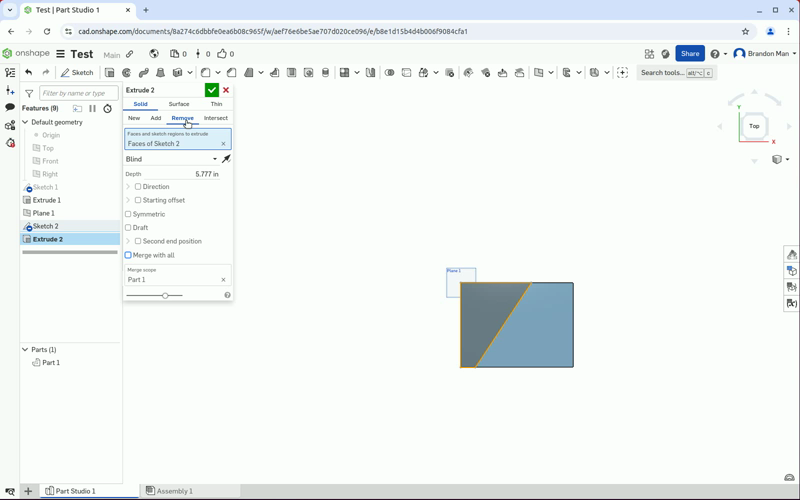
key(space)
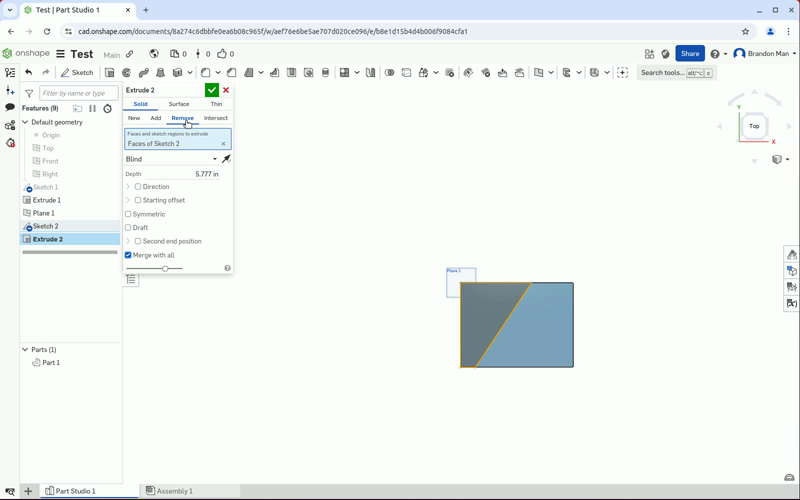
key(enter)
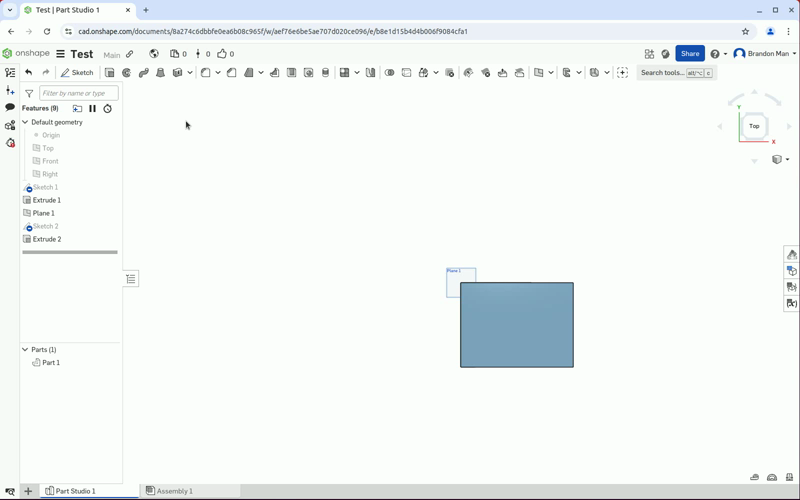
key(shift+h)
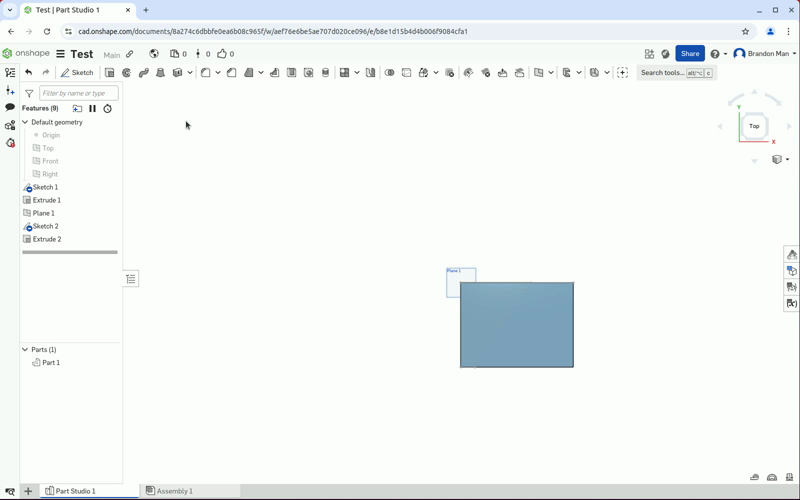
key(shift+h)
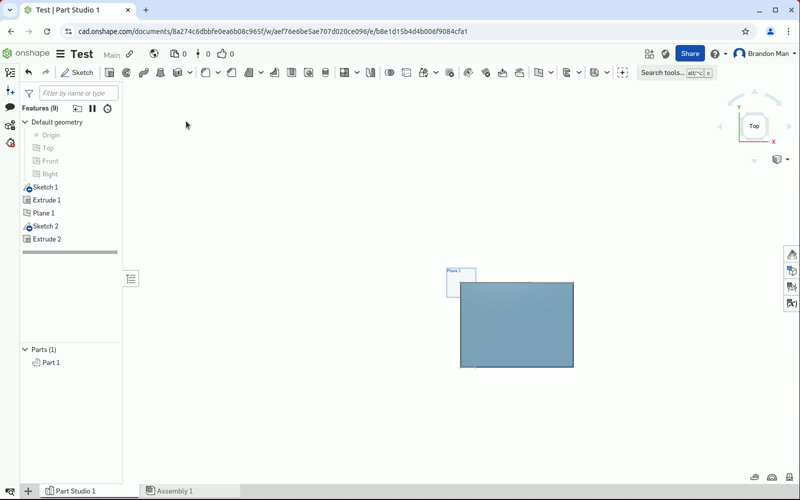
key(shift+7)
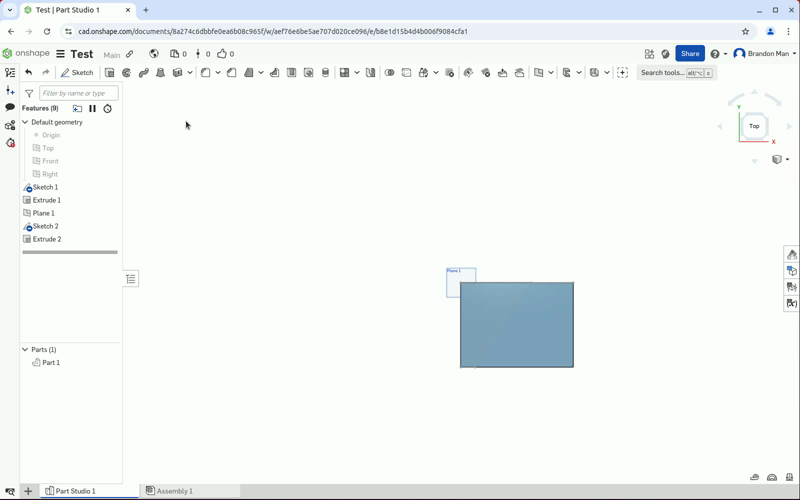
key(up, 3)
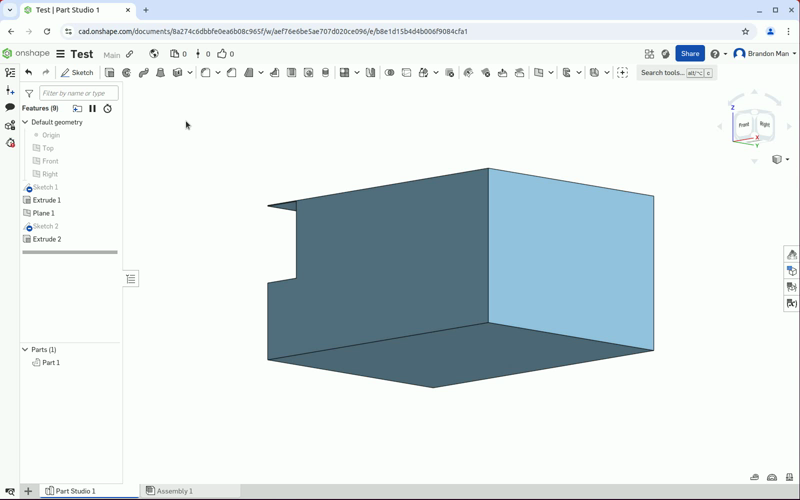
key(left, 3)
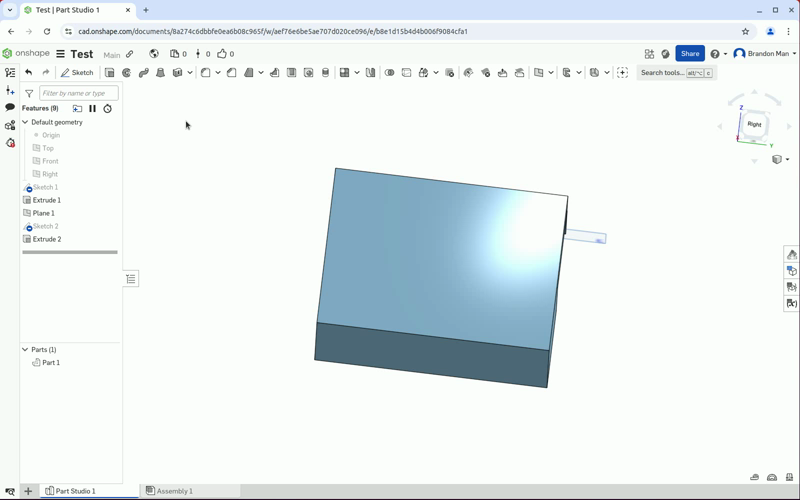
key(right, 3)
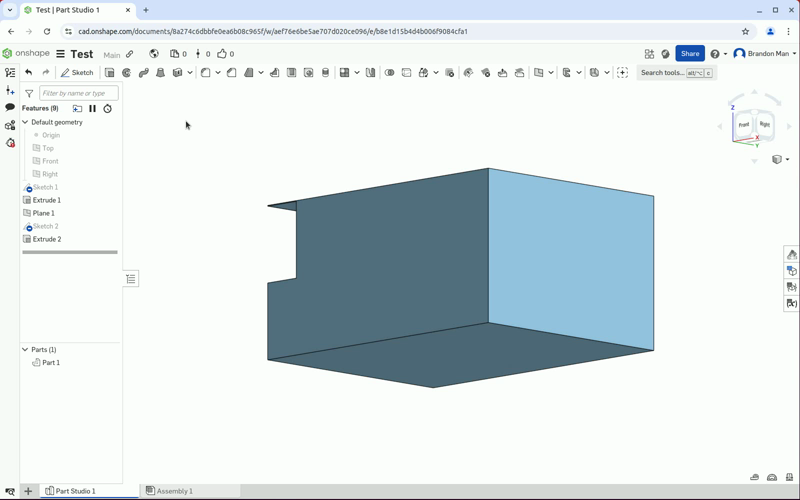
key(down, 3)
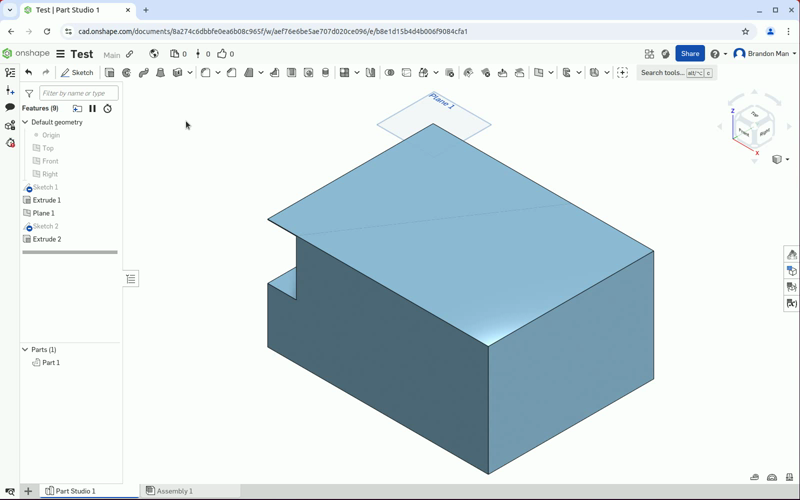
mouse_move(73, 189)
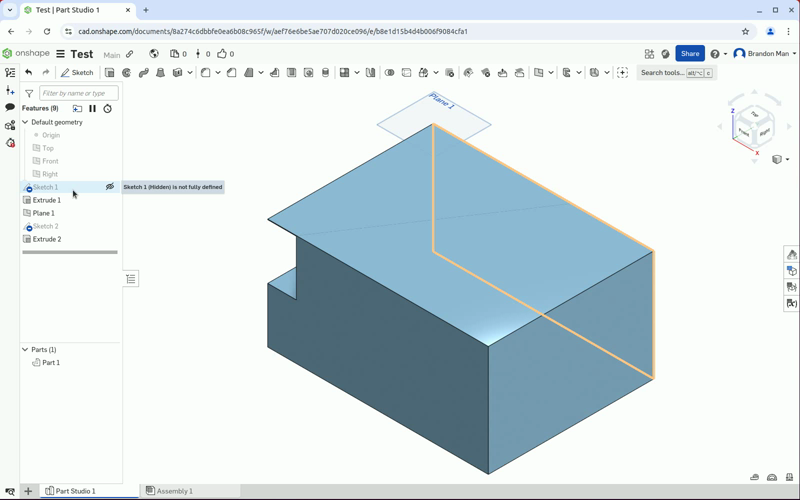
click(73, 189)